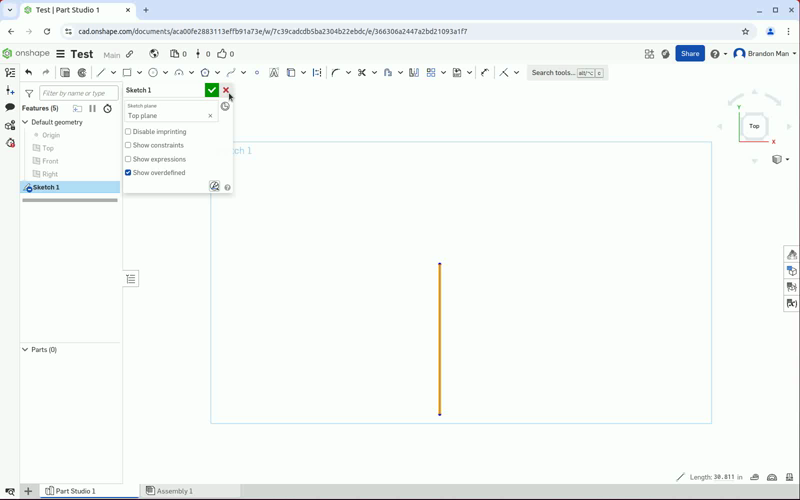
key(shift+h)
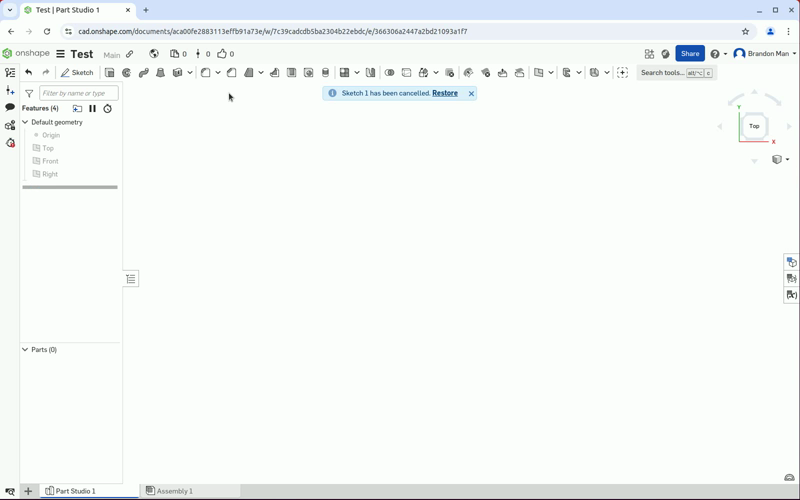
mouse_move(73, 352)
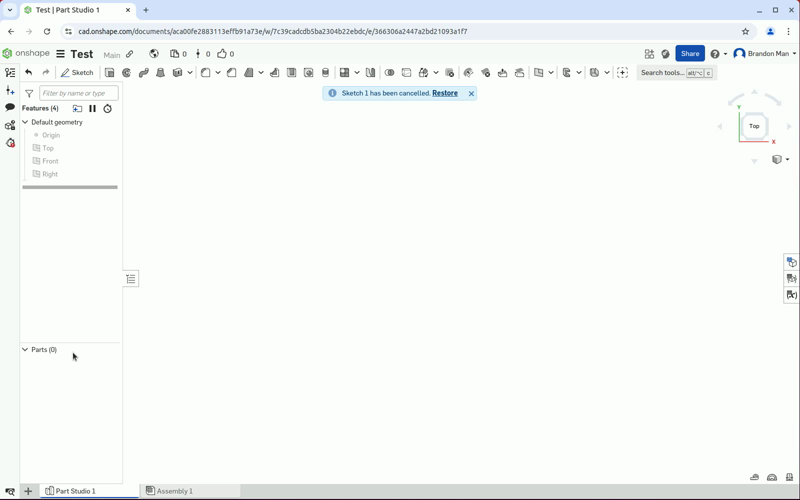
key(y)
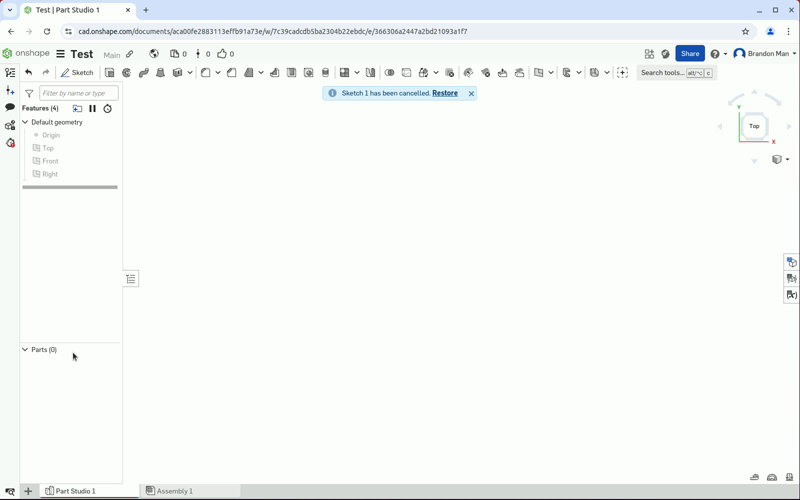
key(shift+p)
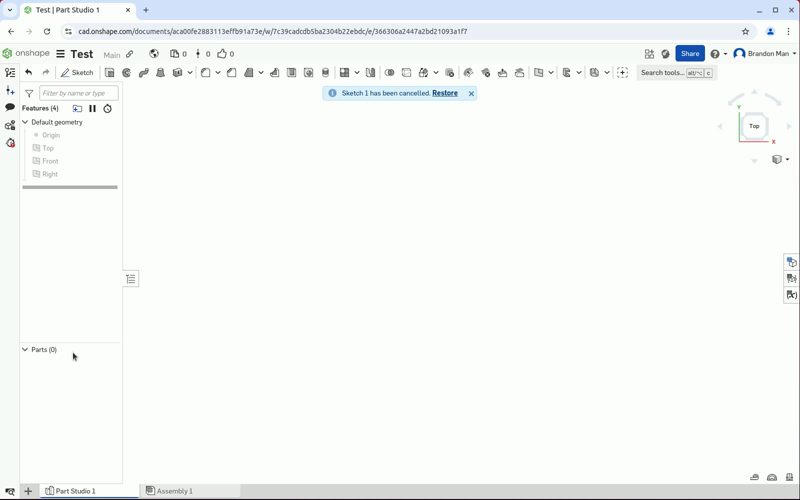
key(space)
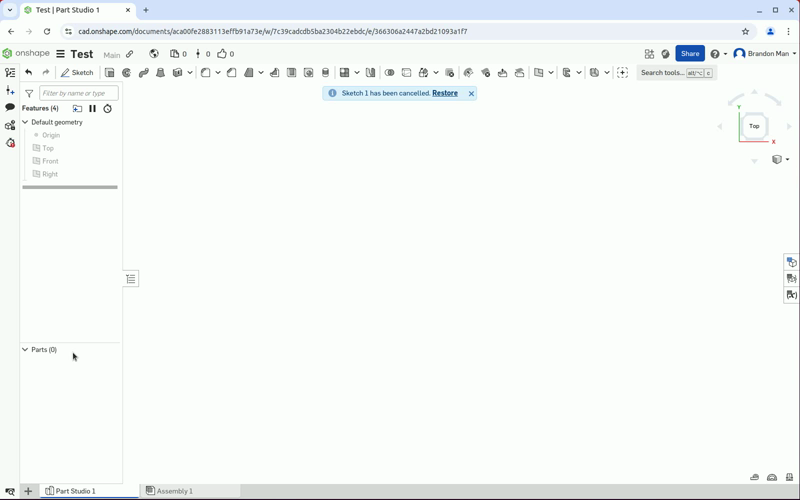
key_down(shift)
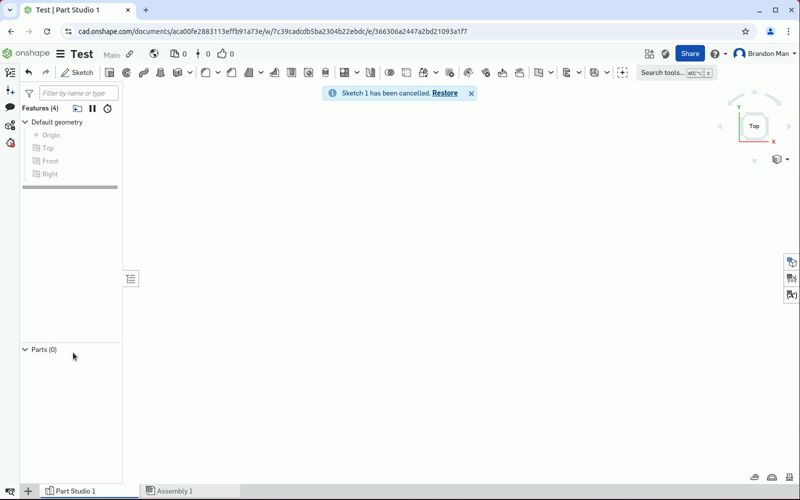
key(up)
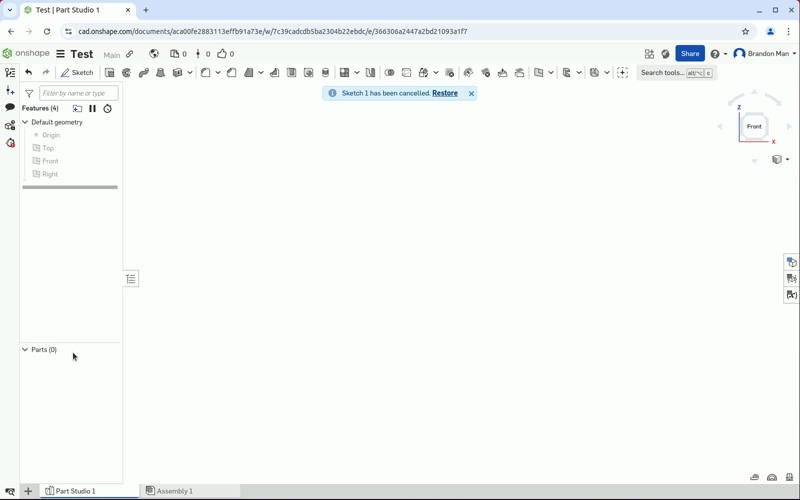
key_up(shift)
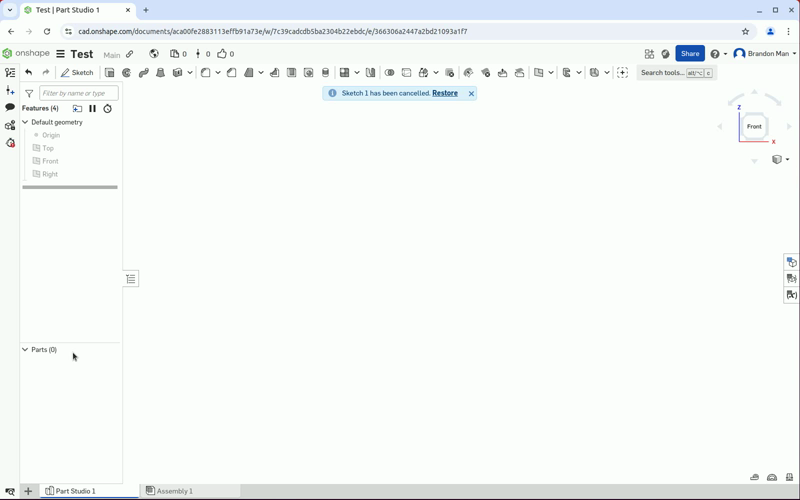
mouse_move(73, 352)
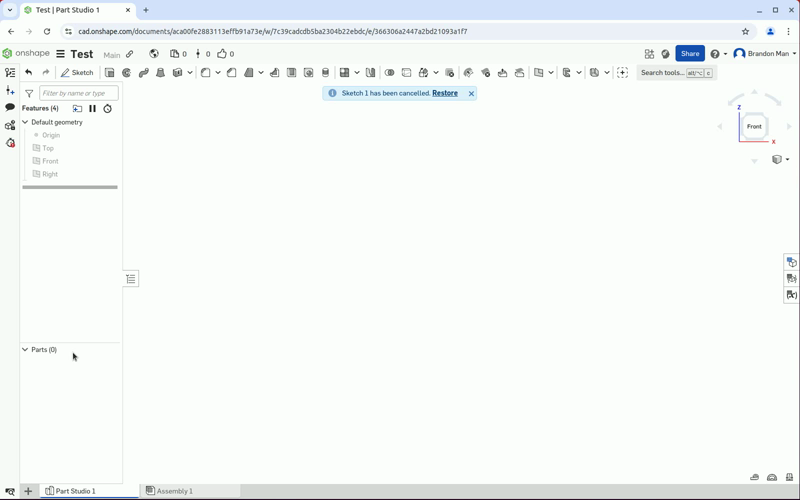
key(shift+y)
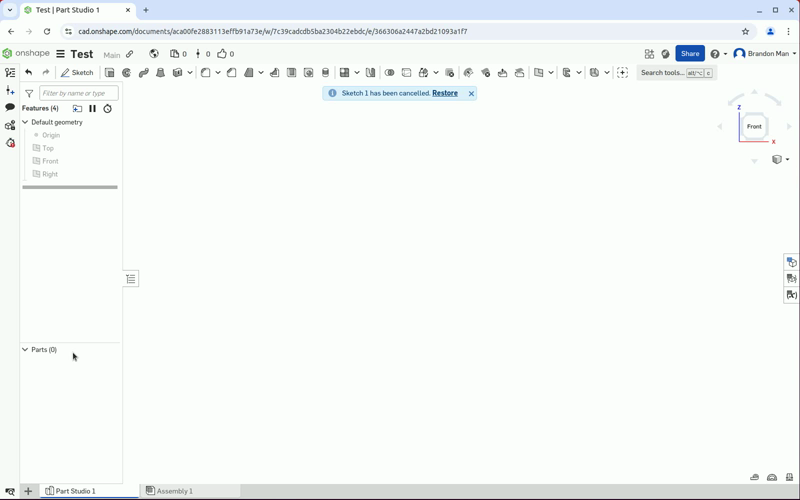
key(shift+s)
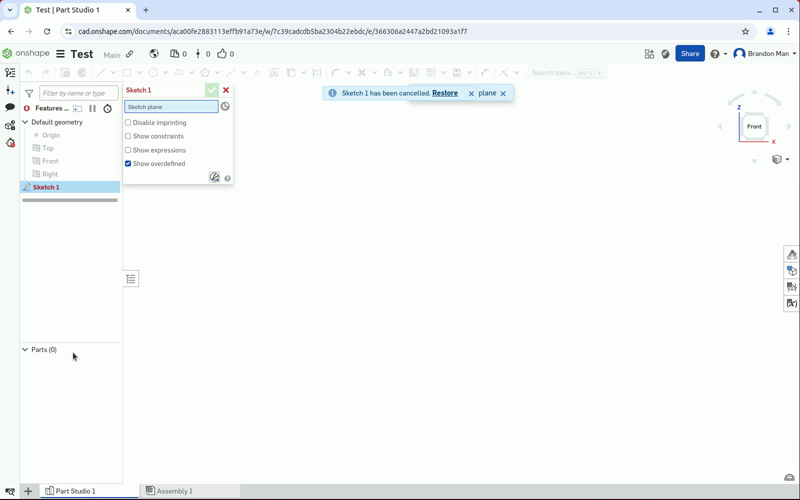
mouse_move(73, 163)
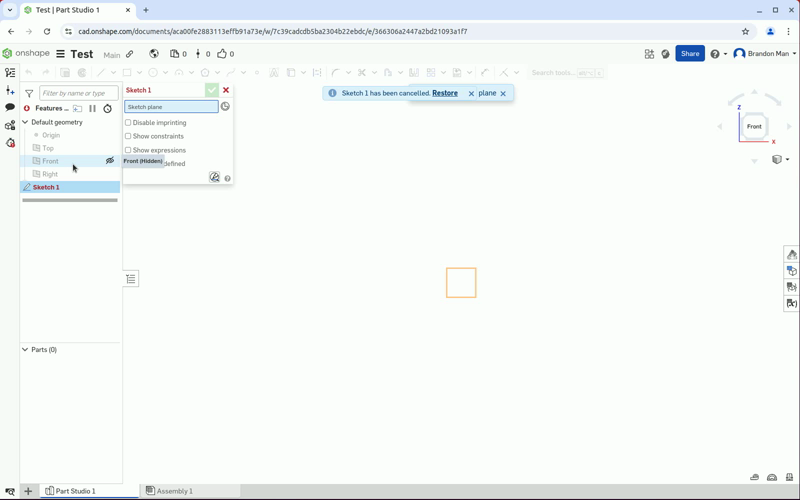
click(73, 163)
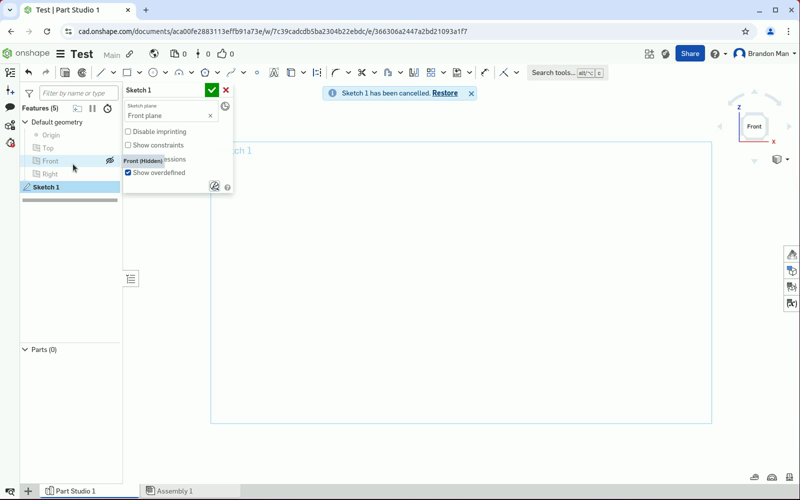
mouse_move(73, 352)
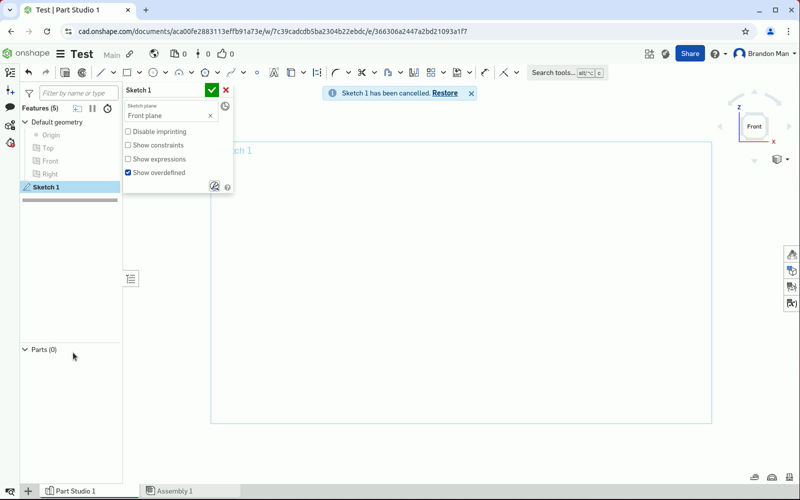
key(y)
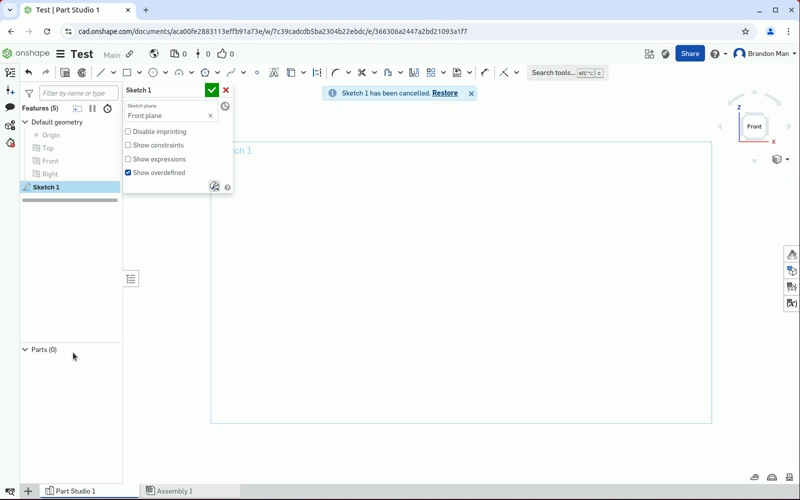
key(l)
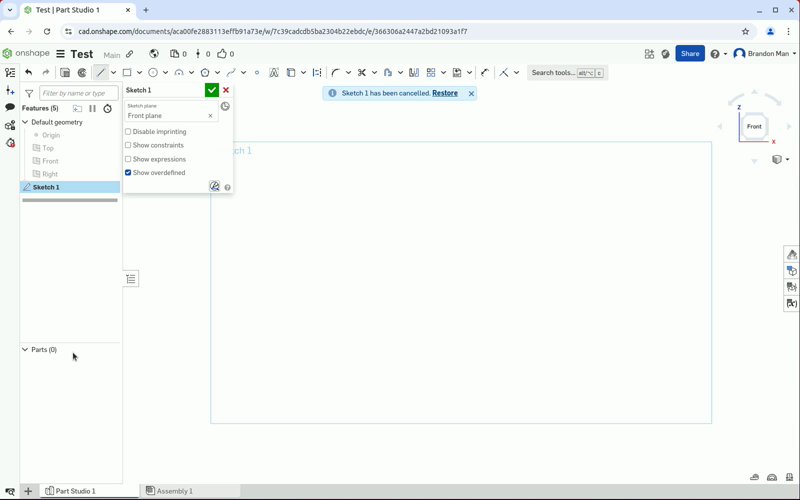
key_down(shift)
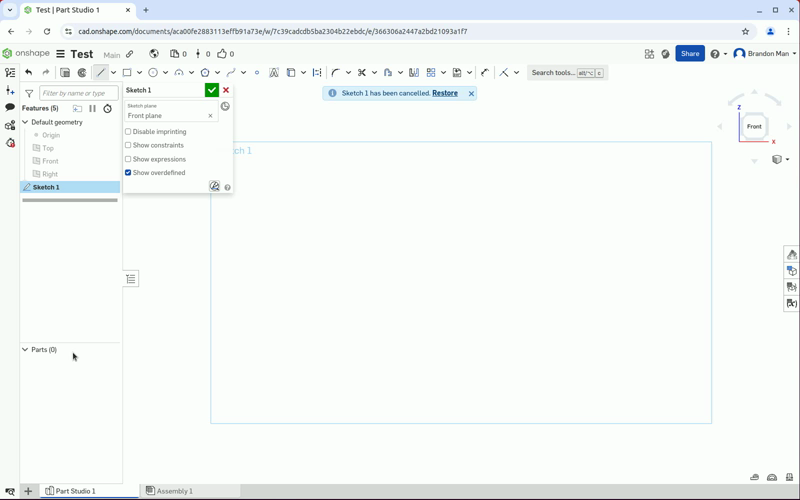
mouse_move(365, 322)
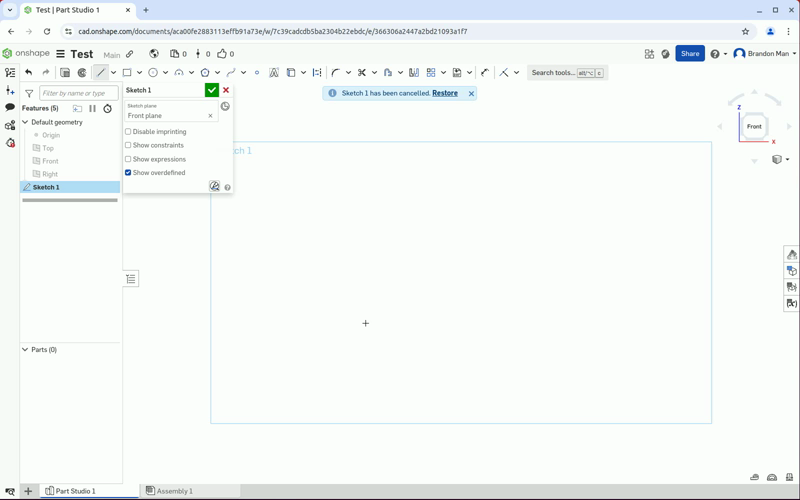
click(365, 322)
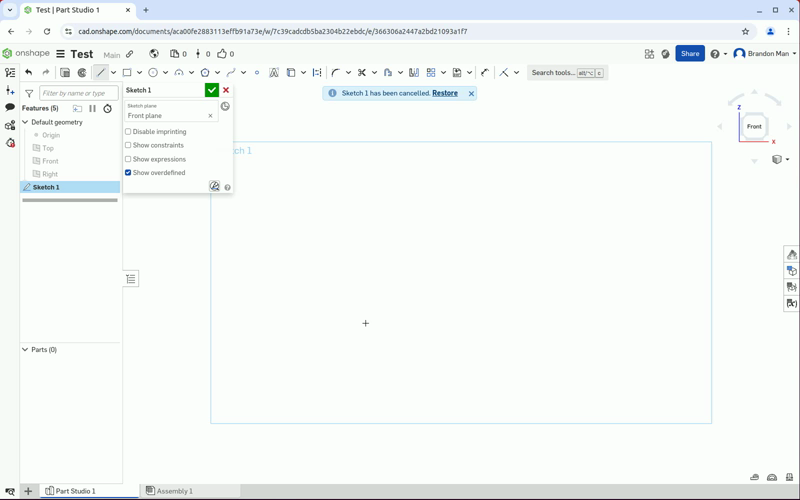
key_up(shift)
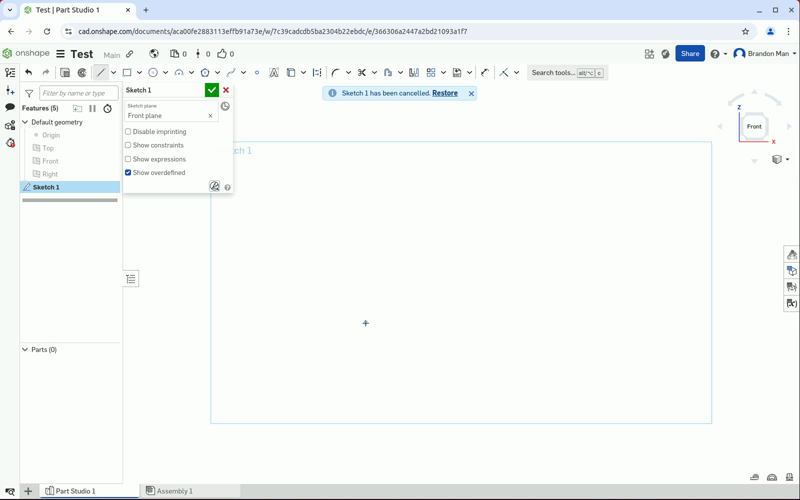
key_down(shift)
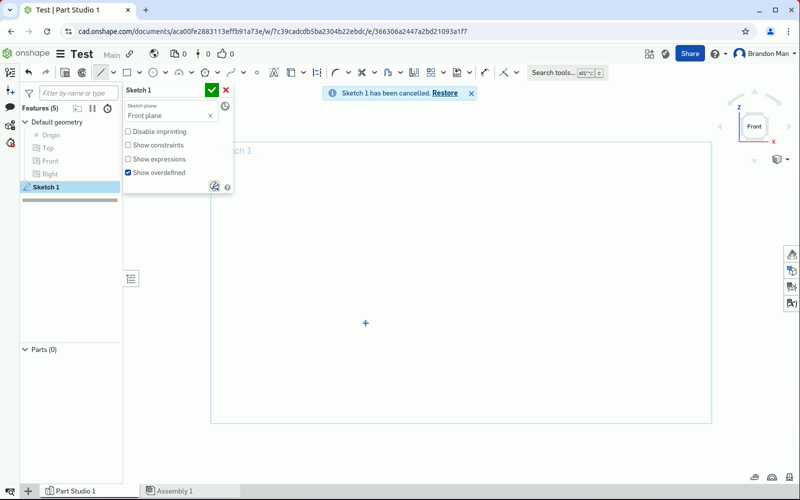
mouse_move(438, 322)
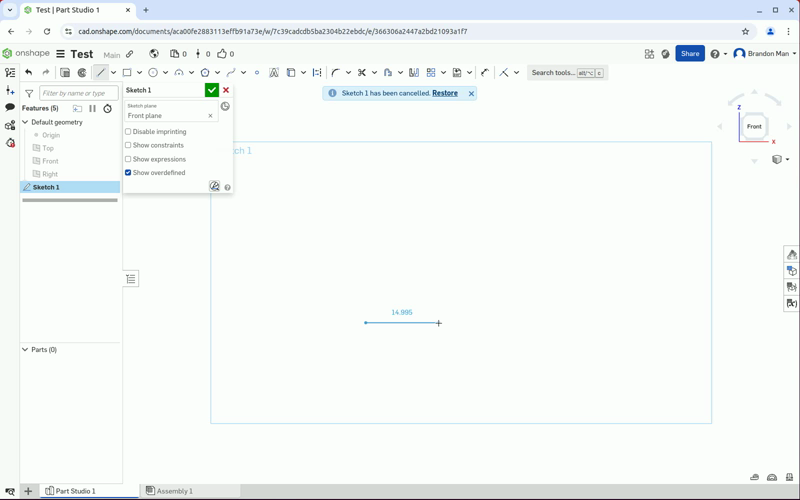
click(438, 322)
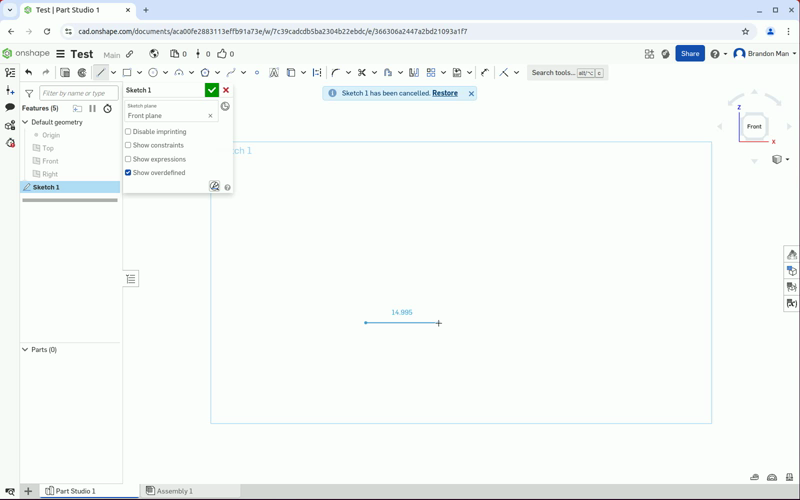
key_up(shift)
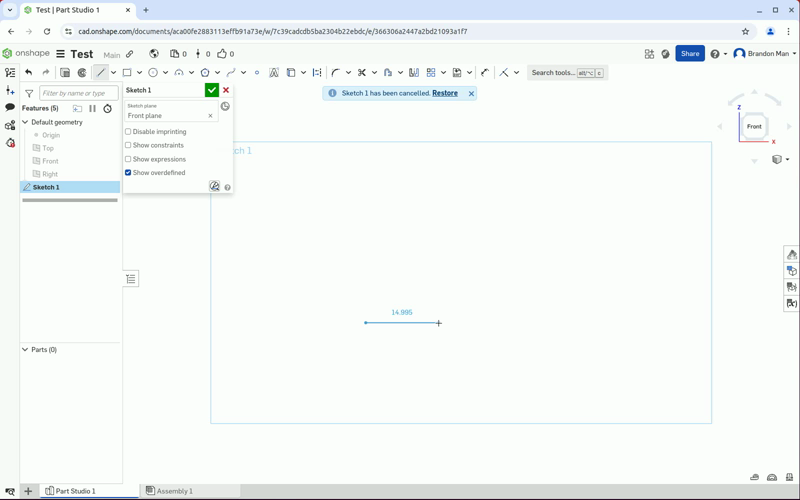
key_down(shift)
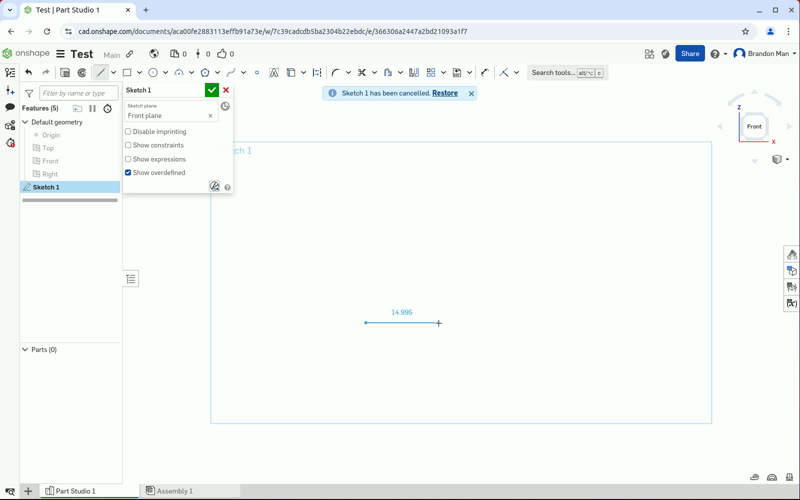
mouse_move(438, 228)
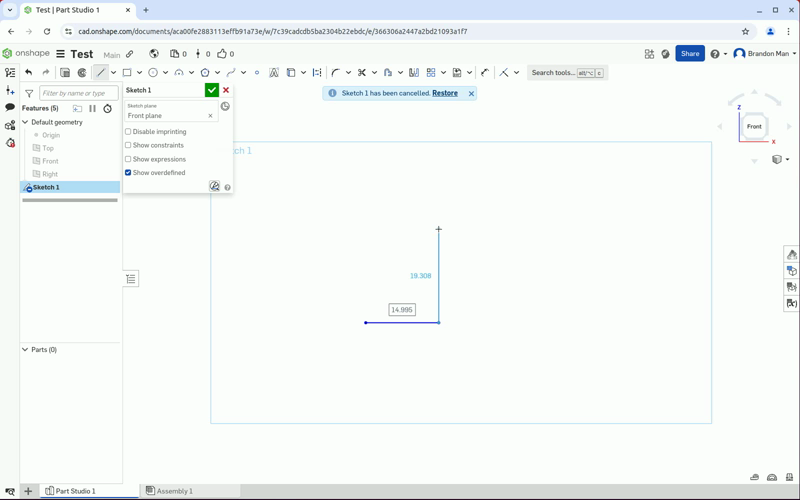
click(438, 228)
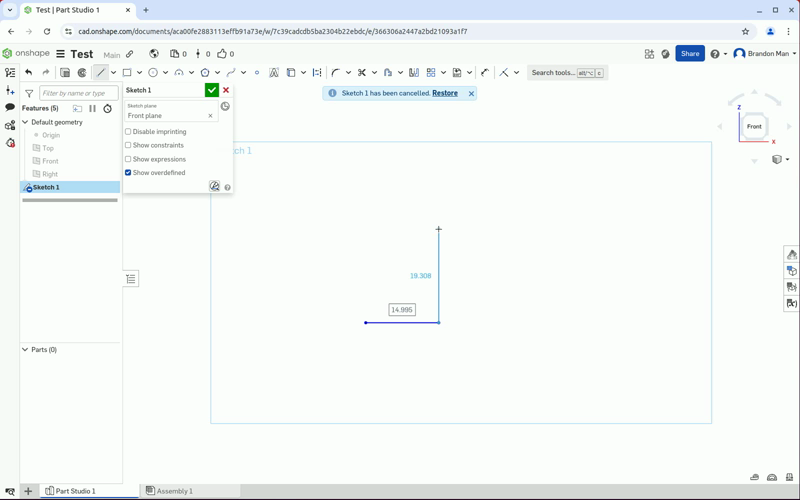
key_up(shift)
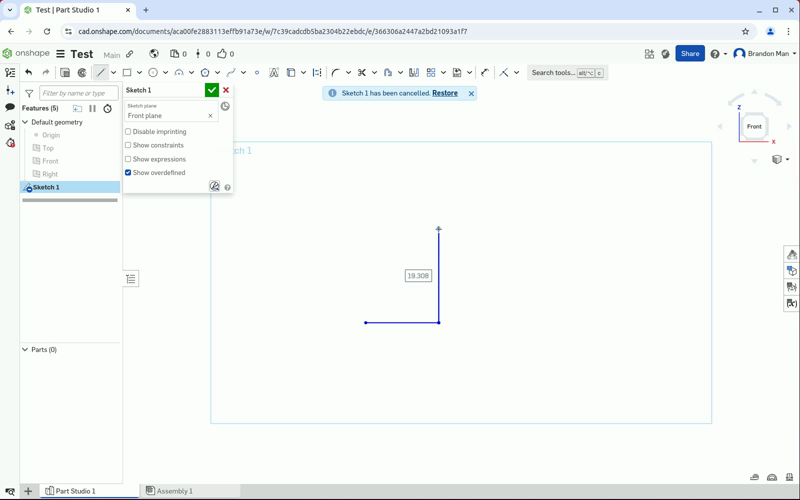
key_down(shift)
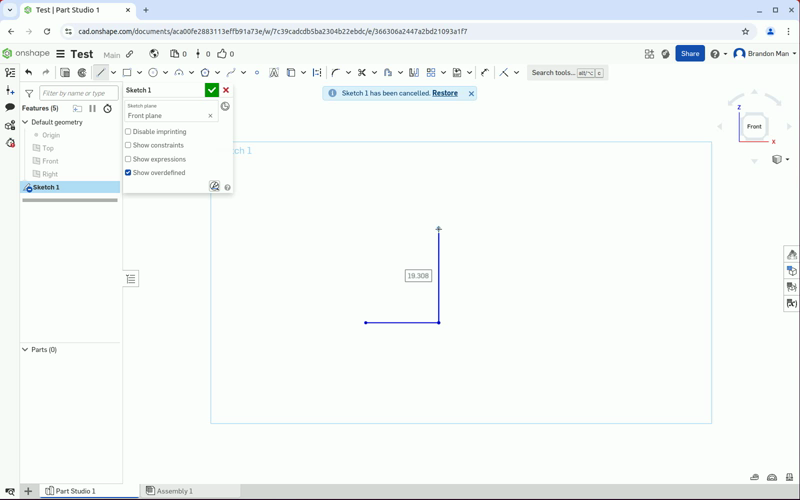
mouse_move(365, 228)
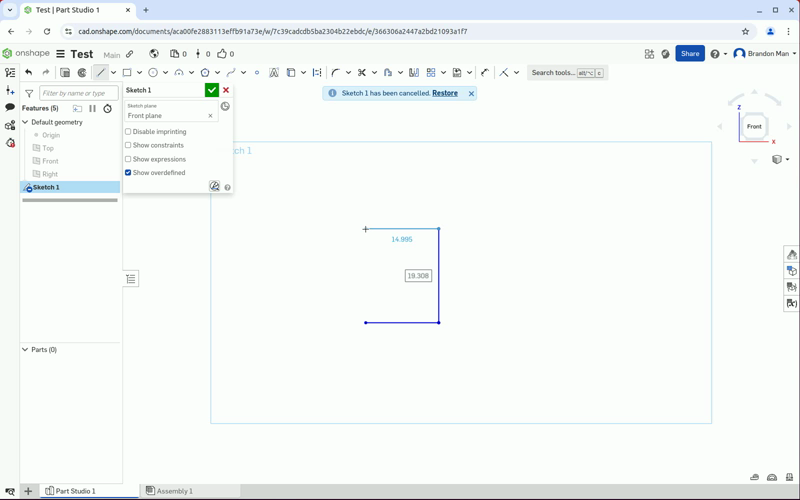
click(365, 228)
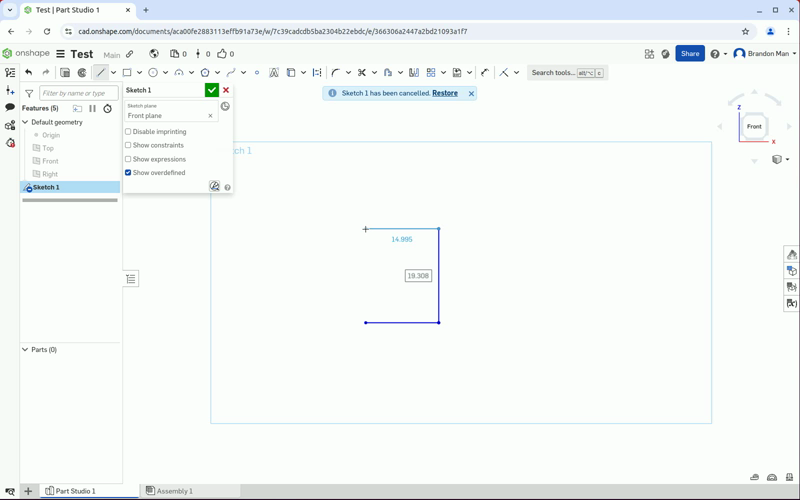
key_up(shift)
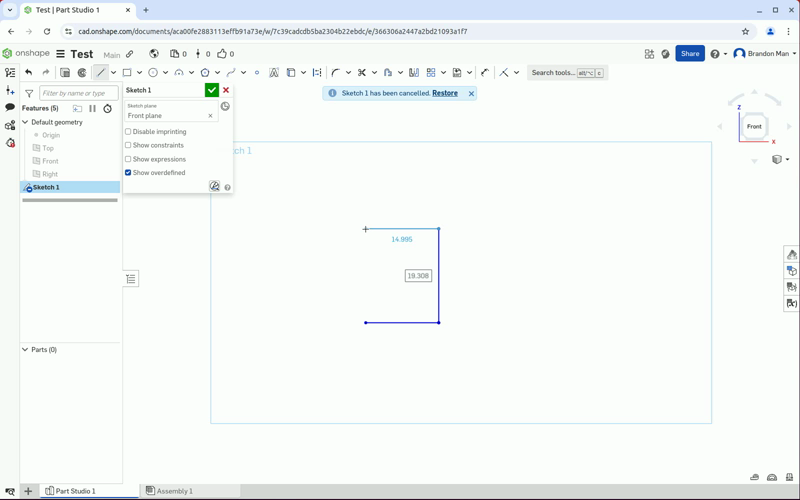
key_down(shift)
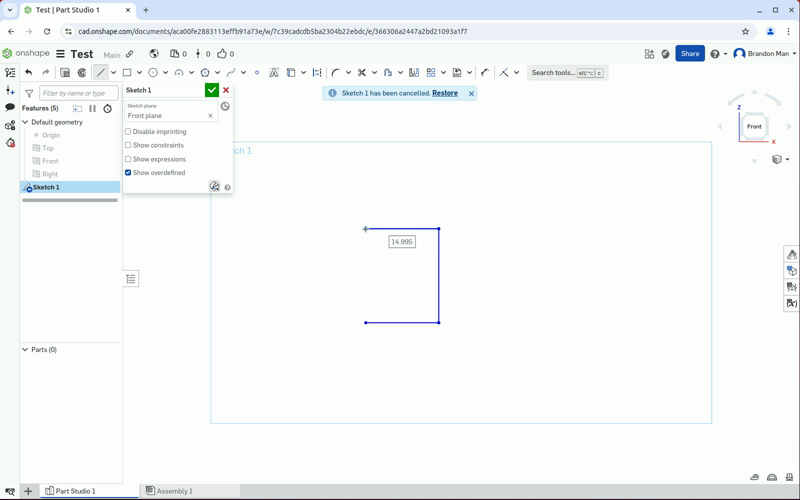
mouse_move(365, 322)
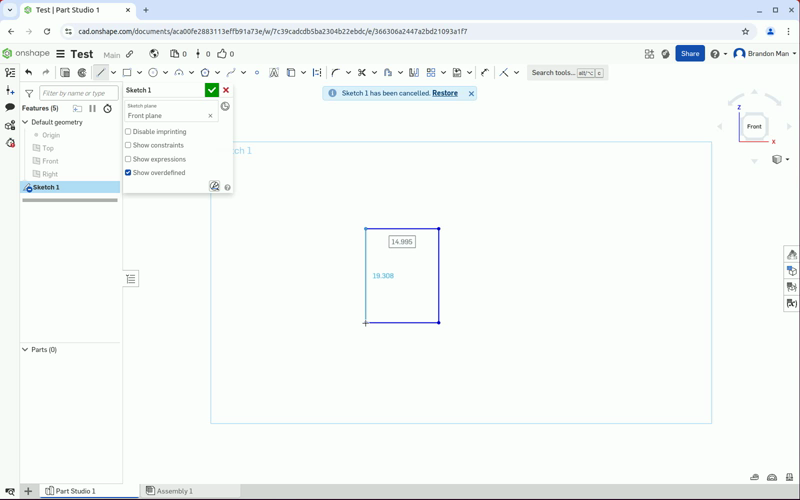
key_up(shift)
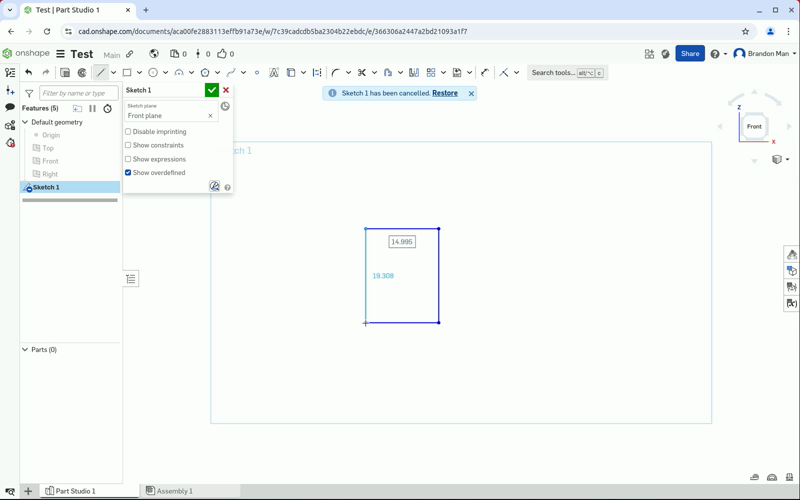
click(365, 322)
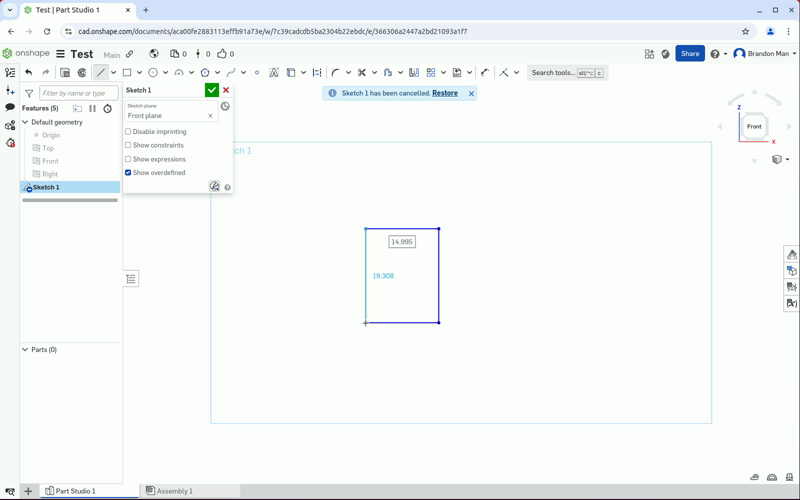
key(esc)
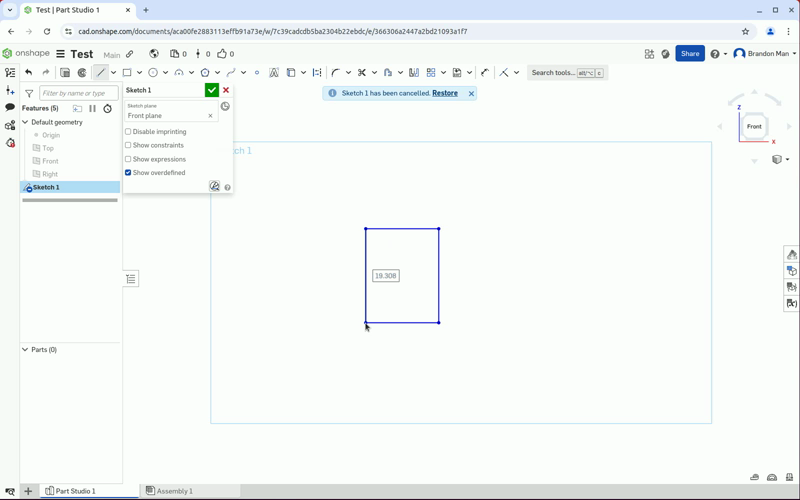
mouse_move(427, 297)
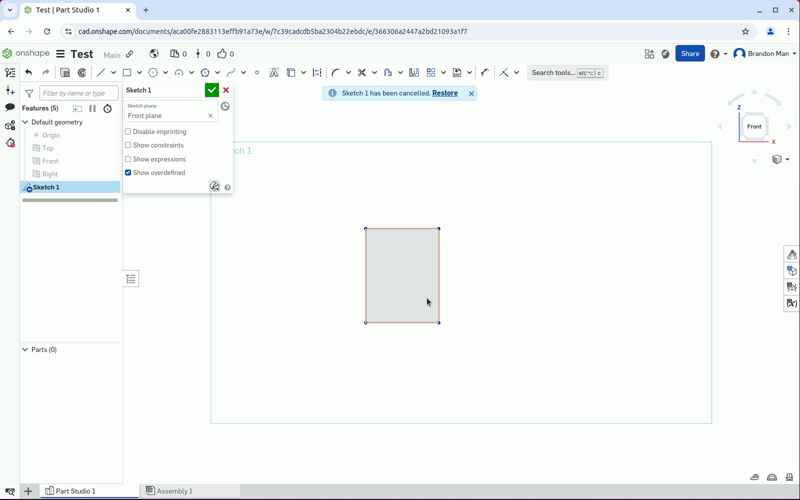
click(427, 297)
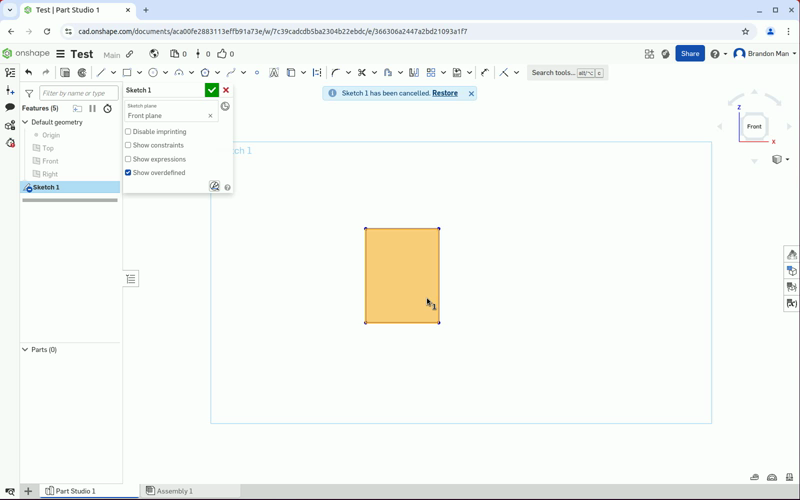
mouse_move(73, 352)
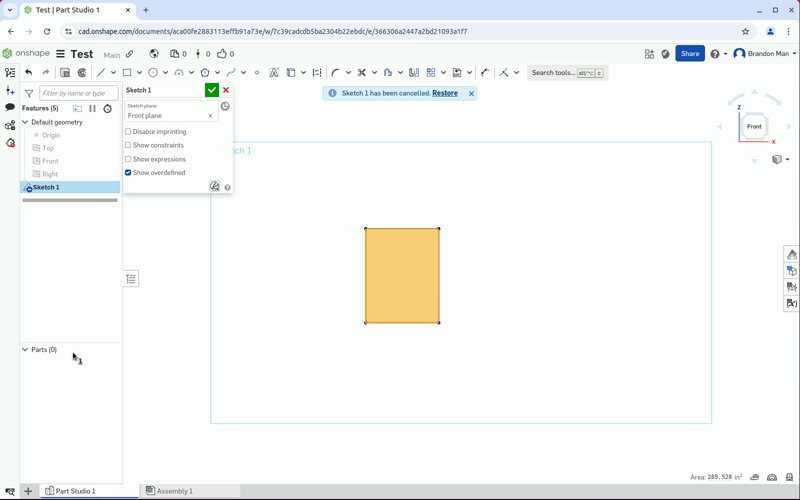
key(shift+y)
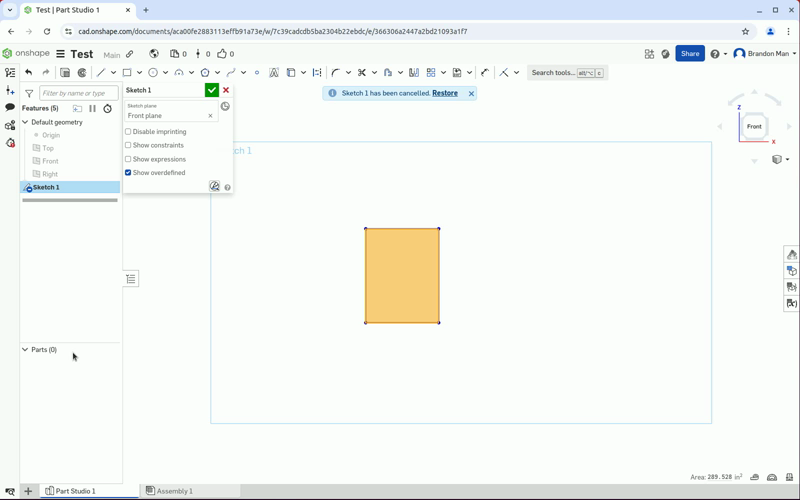
key(shift+e)
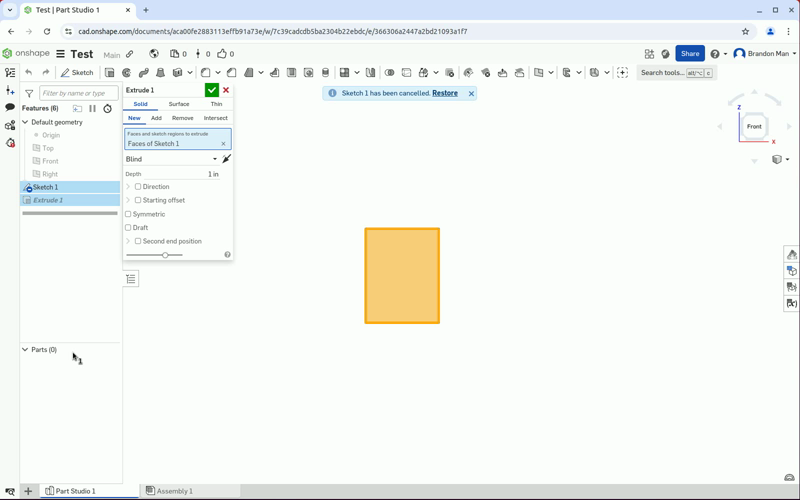
mouse_move(143, 106)
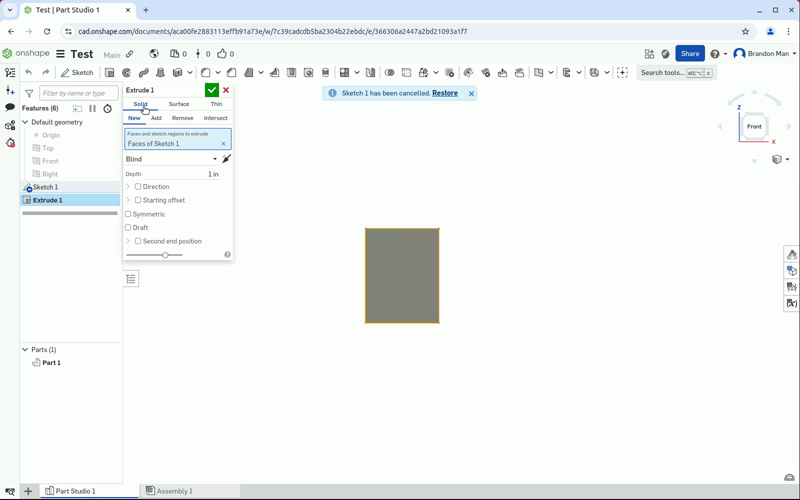
click(143, 106)
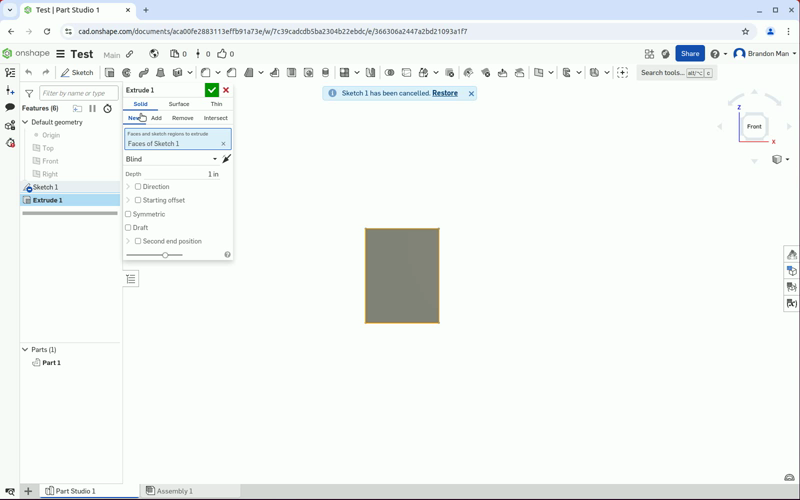
mouse_move(137, 120)
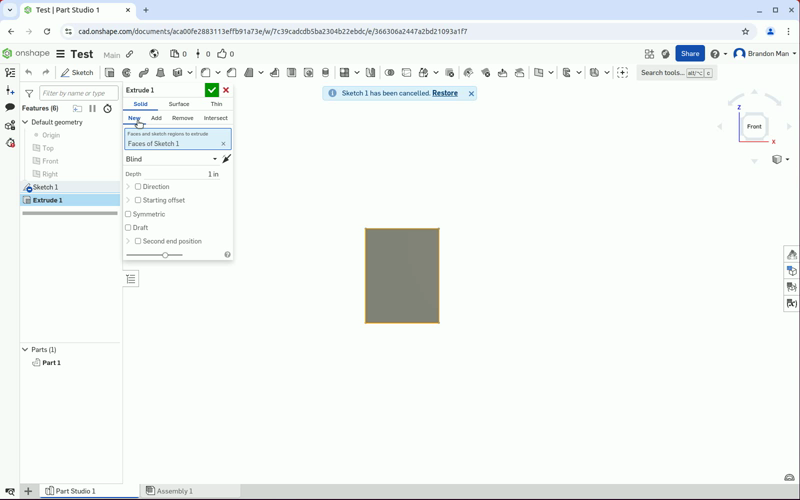
click(137, 120)
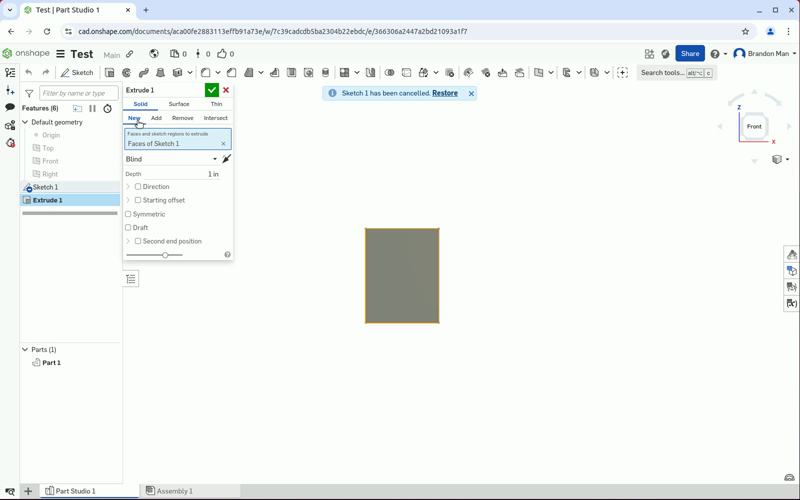
key(tab, 4)
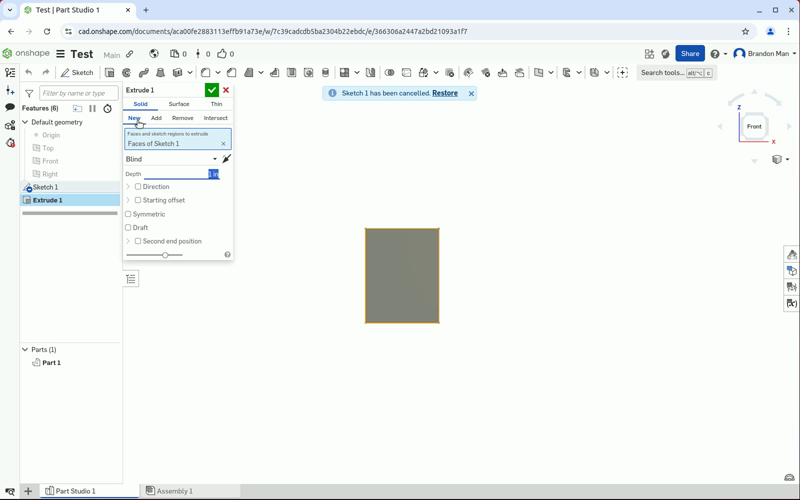
text(13.961)
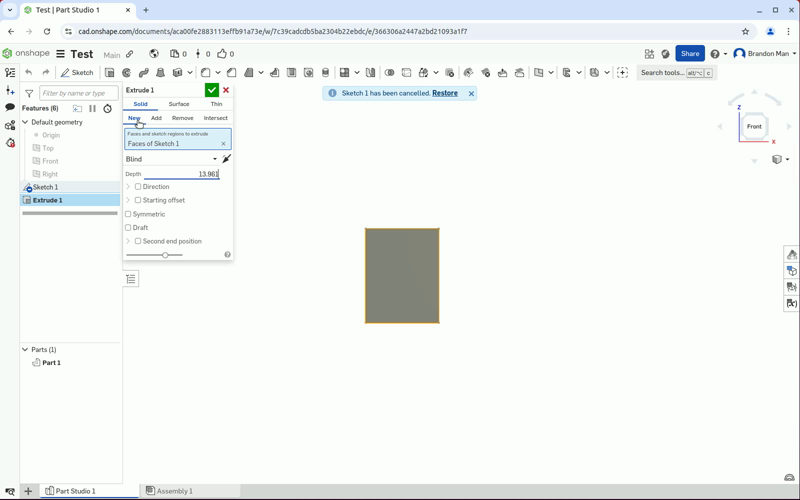
key(enter)
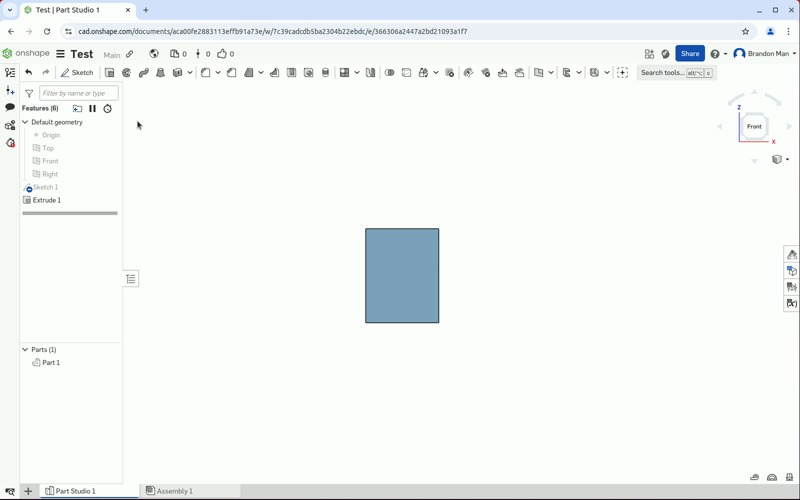
key(shift+h)
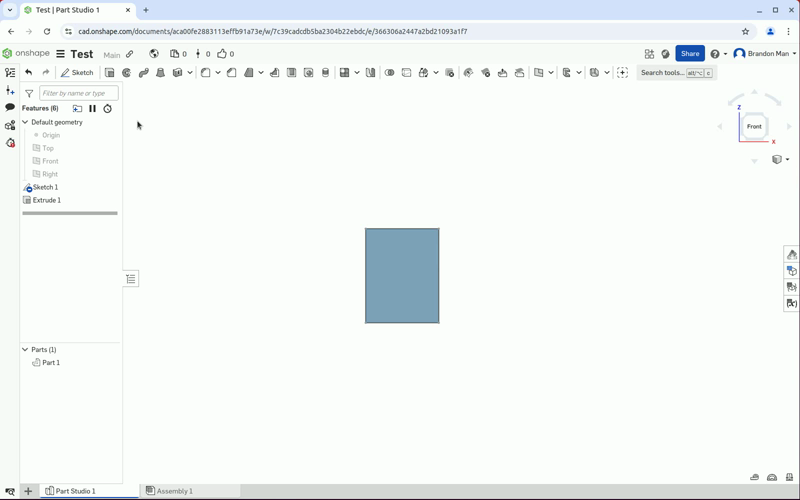
key(shift+h)
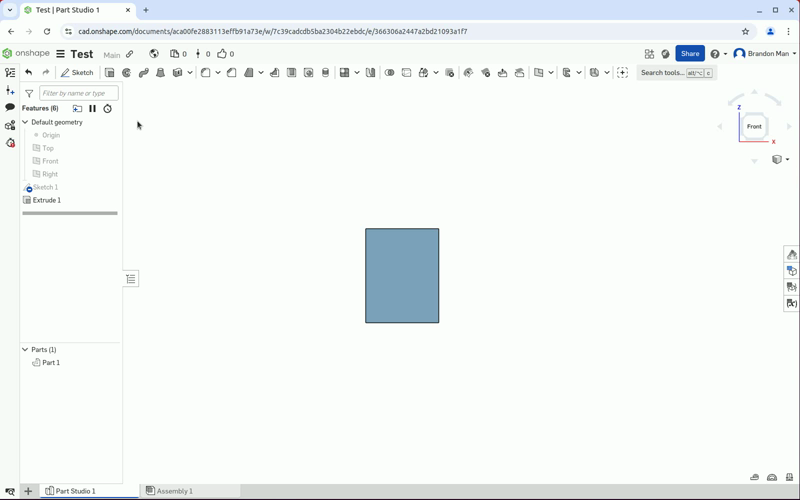
mouse_move(73, 189)
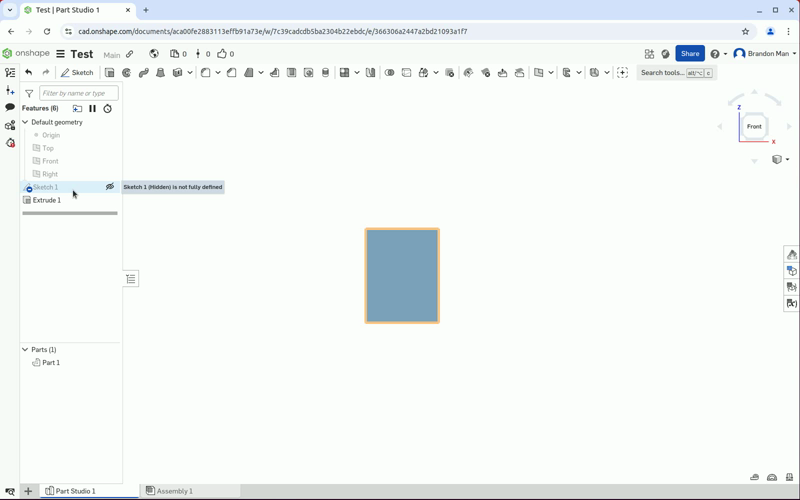
click(73, 189)
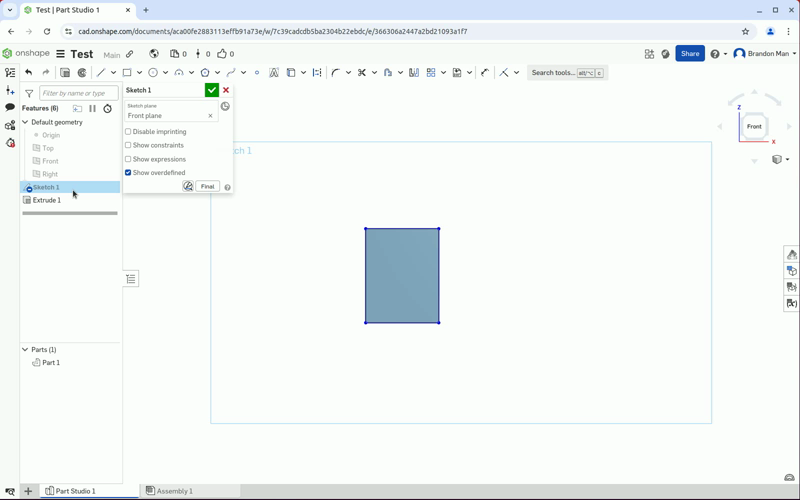
mouse_move(229, 92)
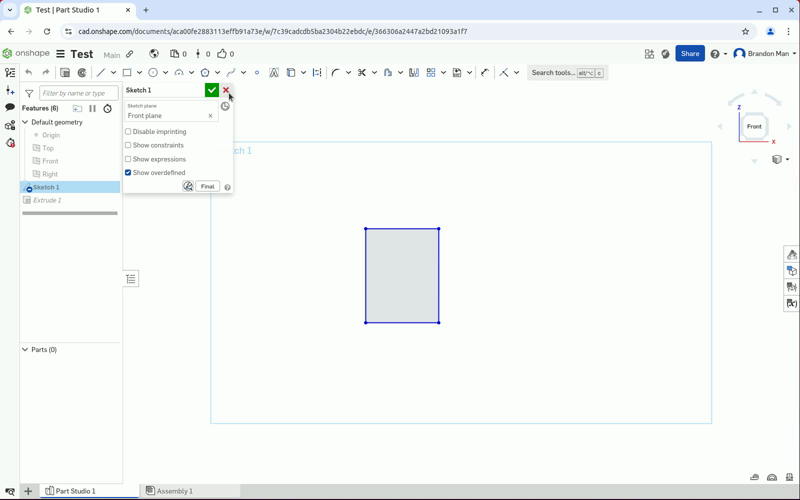
click(229, 92)
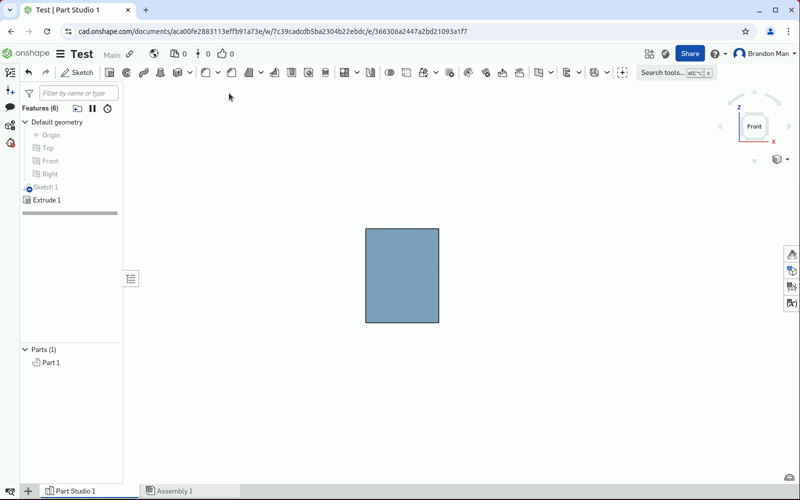
mouse_move(73, 352)
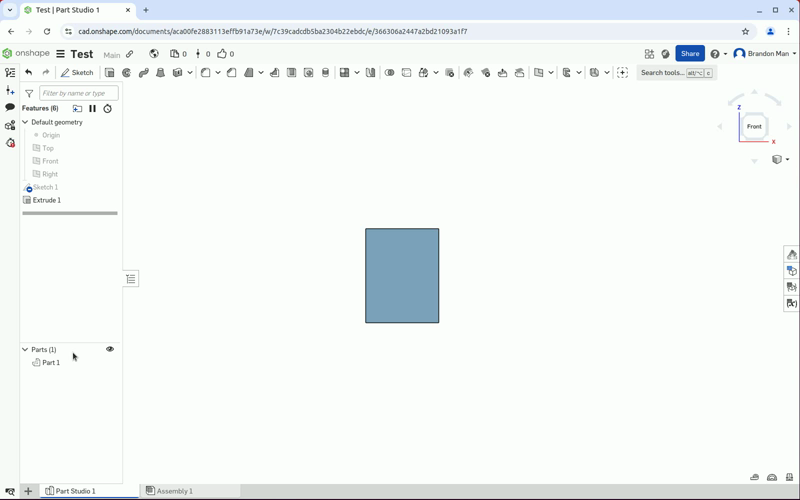
key(y)
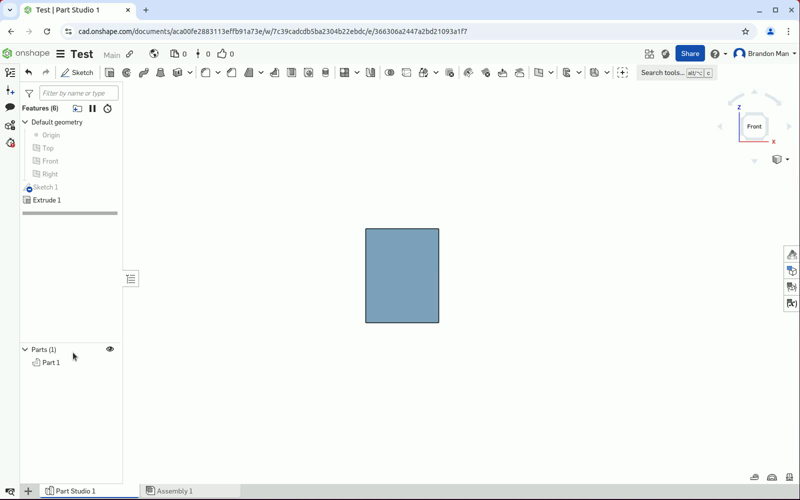
key(shift+p)
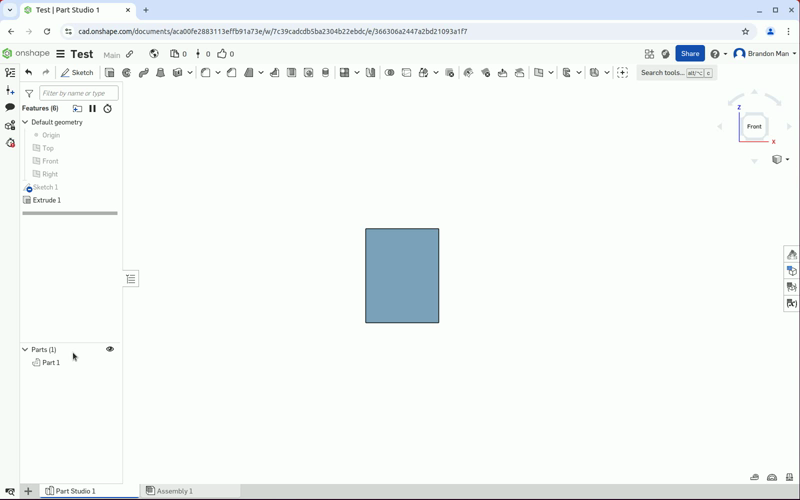
key(space)
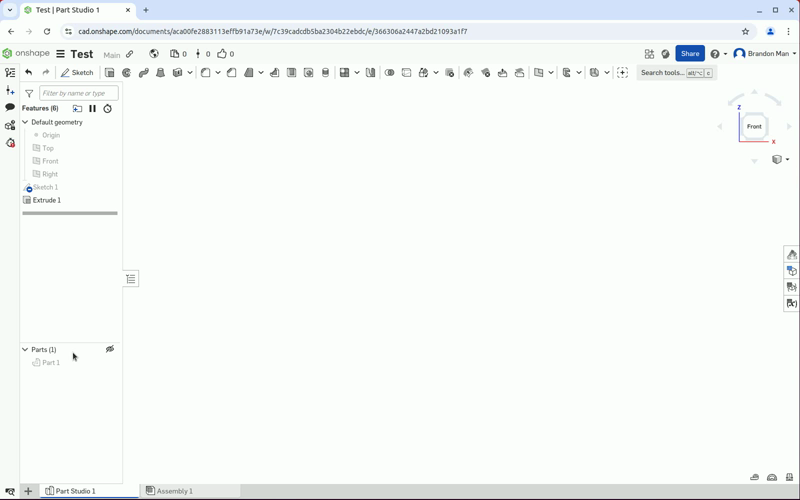
key_down(shift)
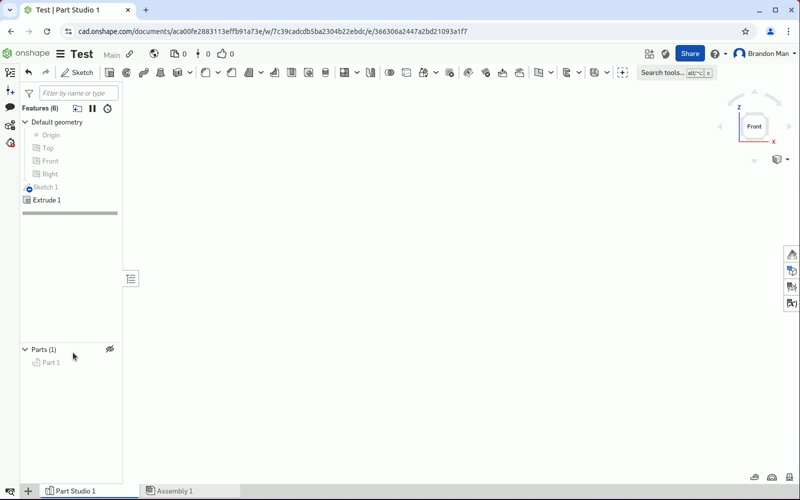
key(left)
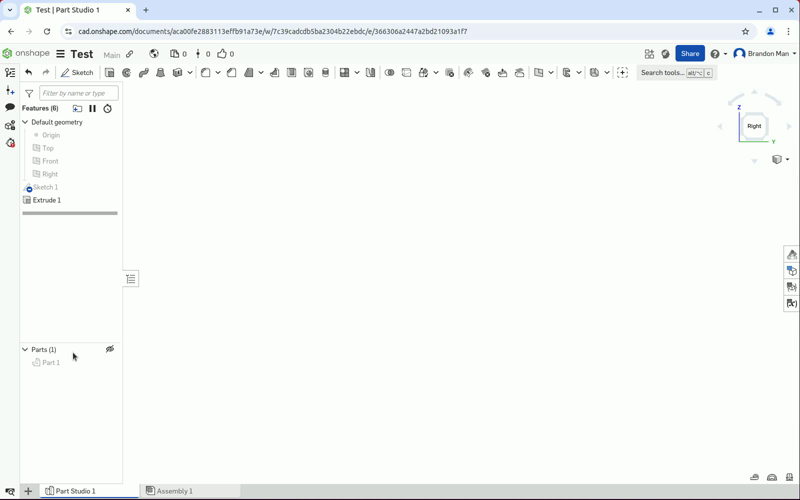
key_up(shift)
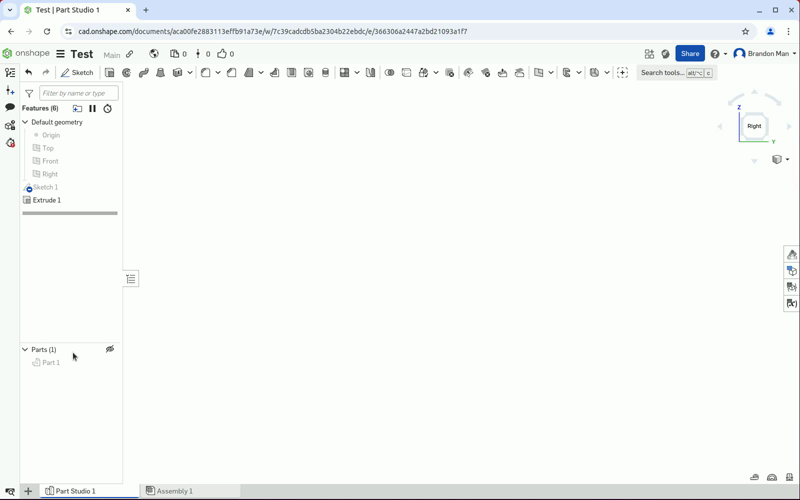
mouse_move(73, 352)
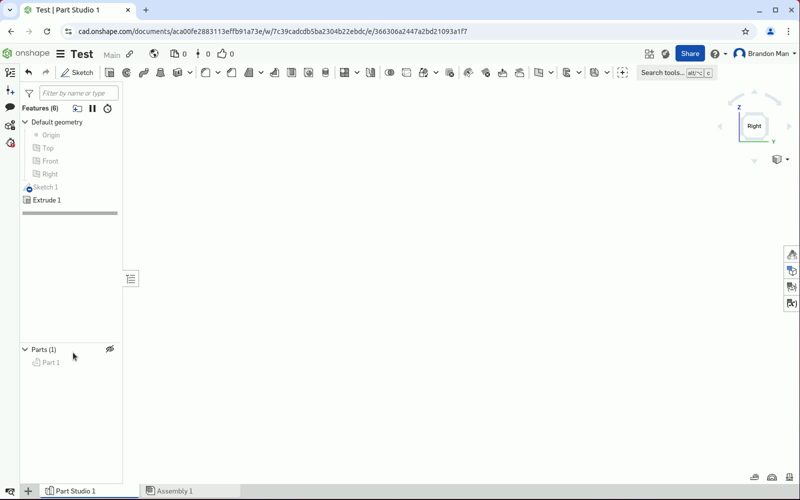
key(shift+y)
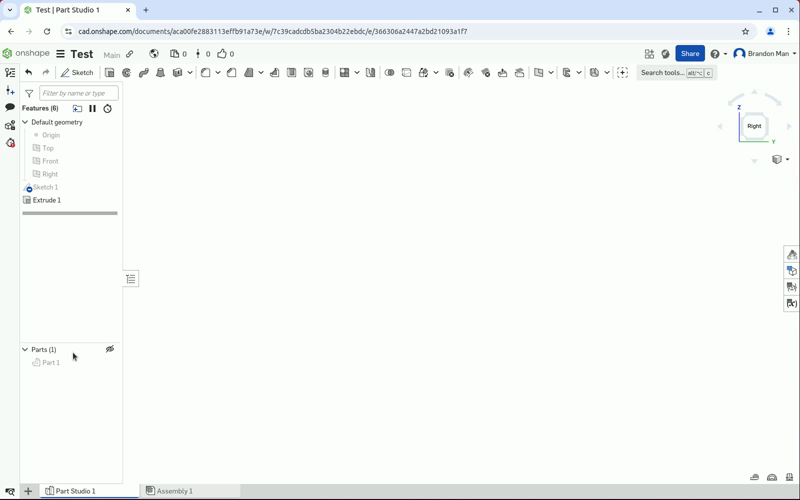
key(shift+s)
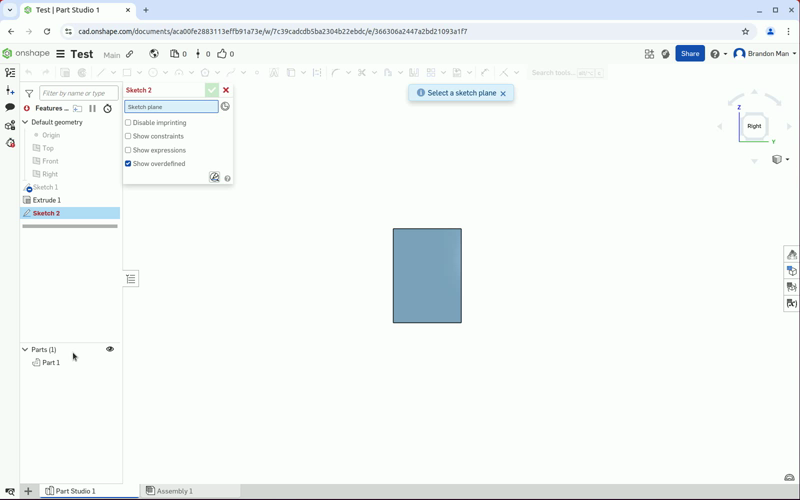
mouse_move(73, 176)
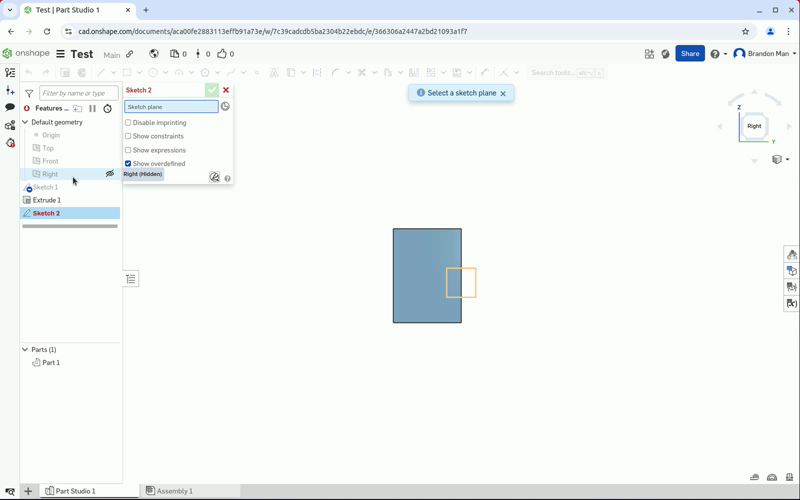
click(73, 176)
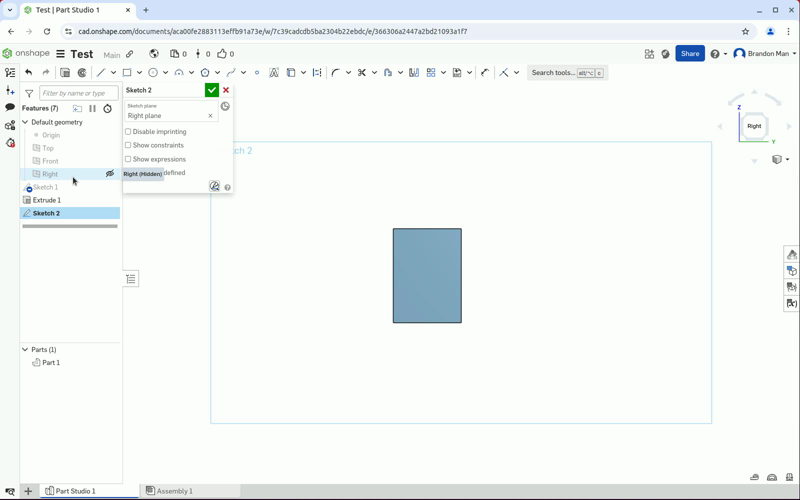
mouse_move(73, 352)
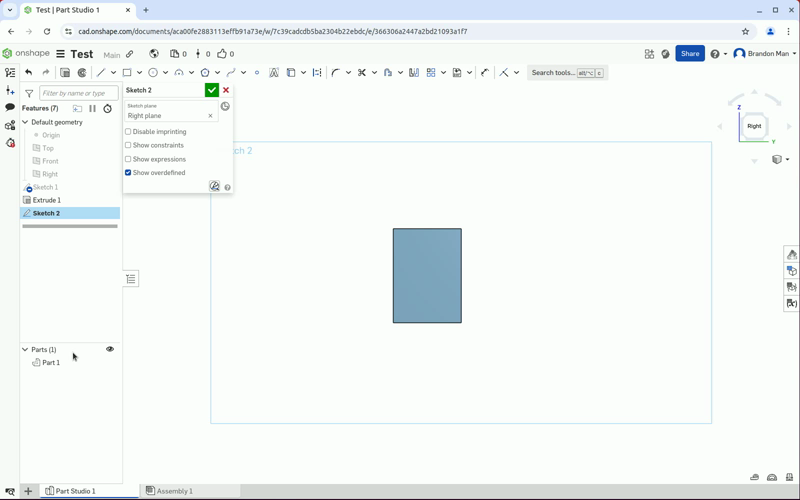
key(y)
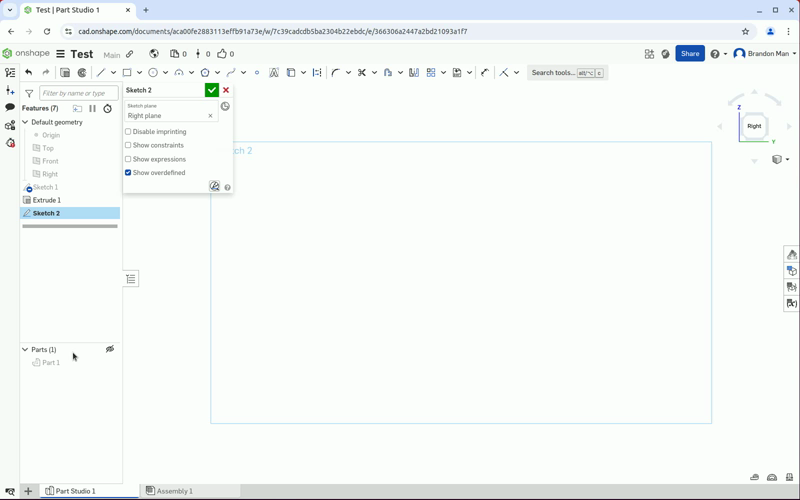
key(l)
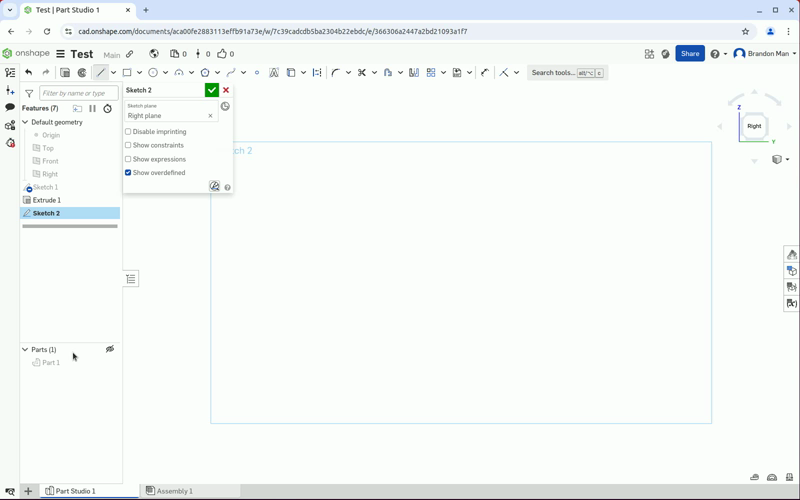
key_down(shift)
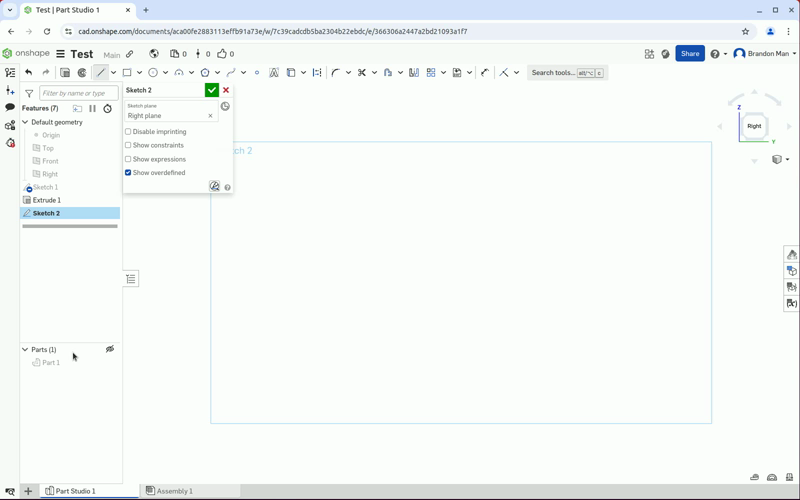
mouse_move(393, 228)
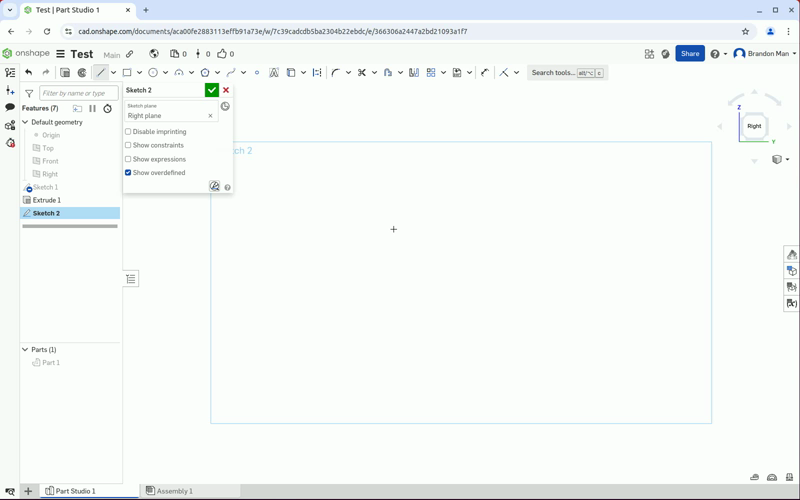
click(393, 228)
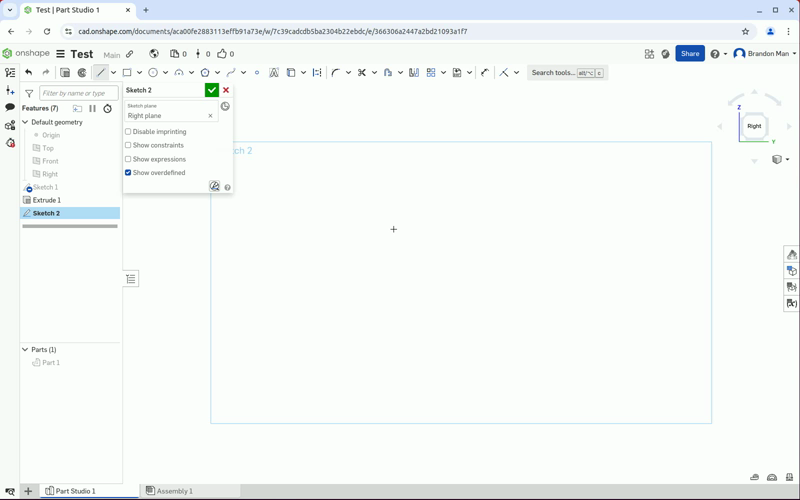
key_up(shift)
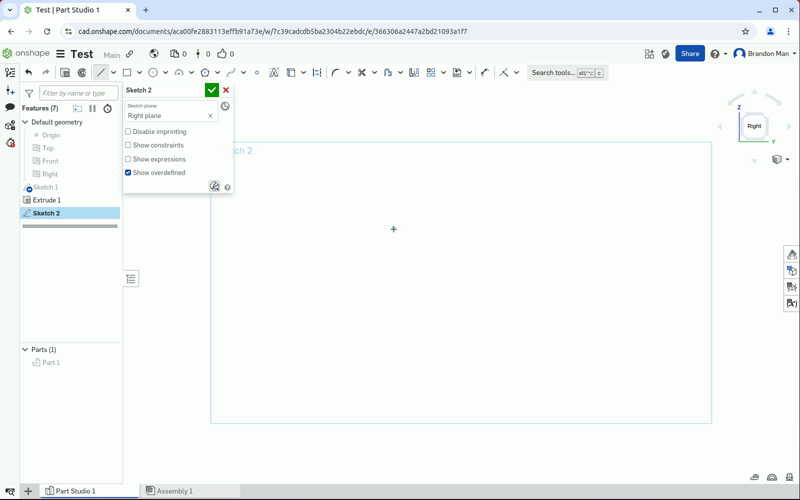
key_down(shift)
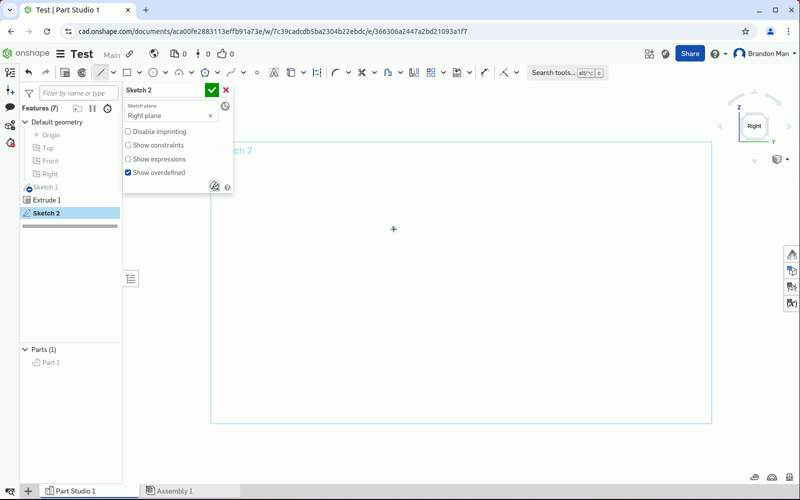
mouse_move(461, 228)
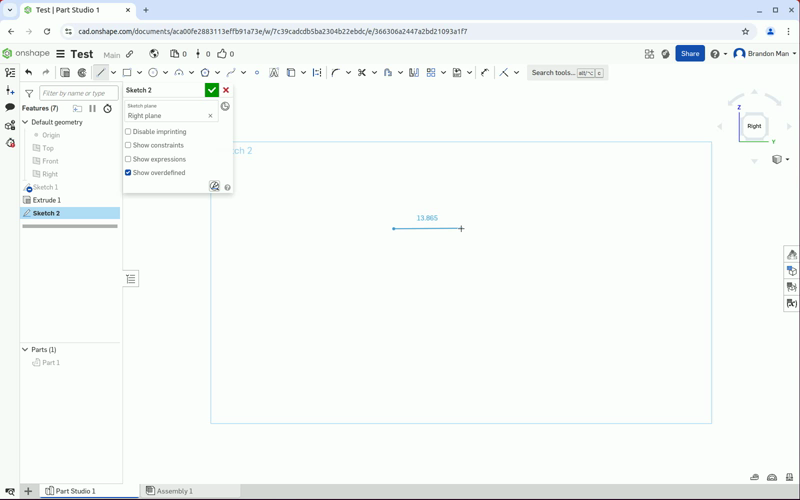
click(461, 228)
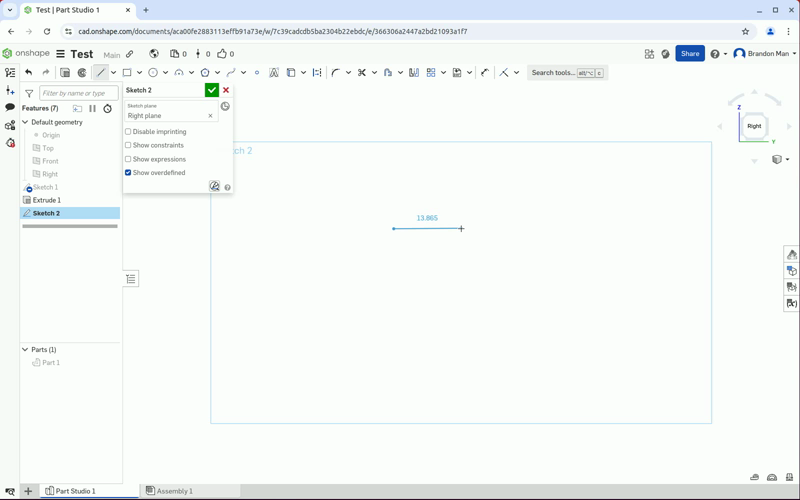
key_up(shift)
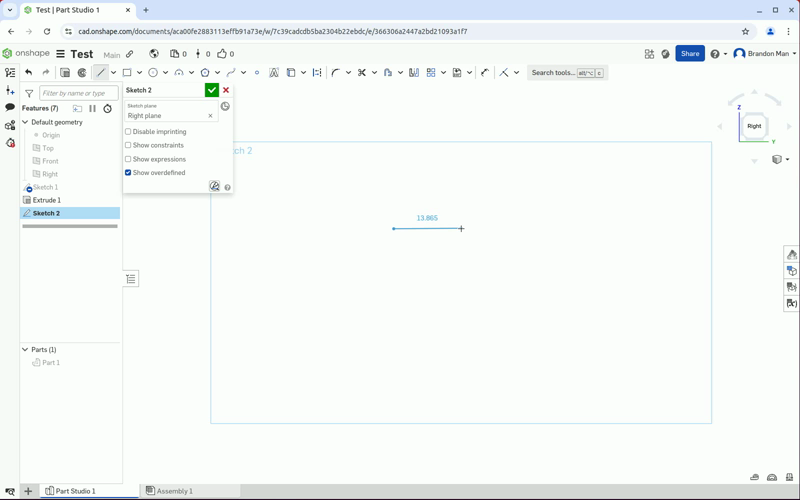
key_down(shift)
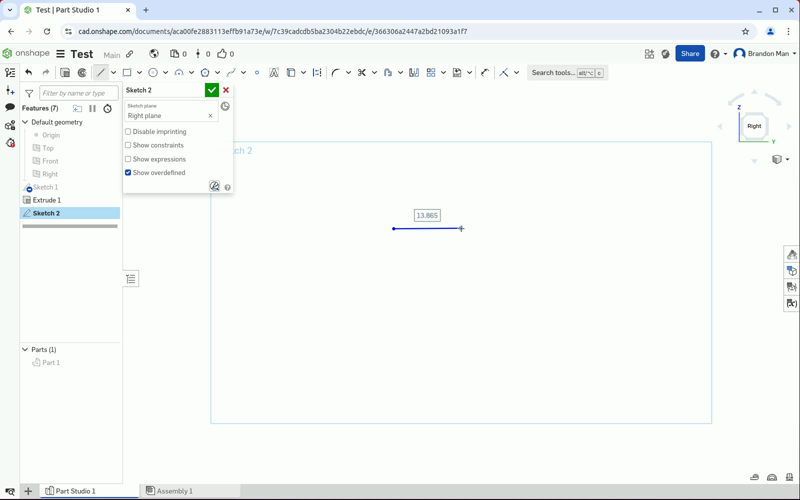
mouse_move(491, 228)
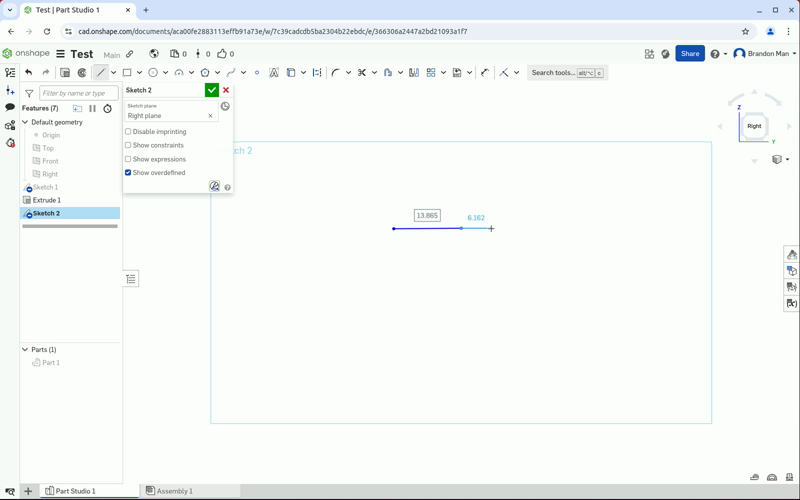
mouse_move(461, 195)
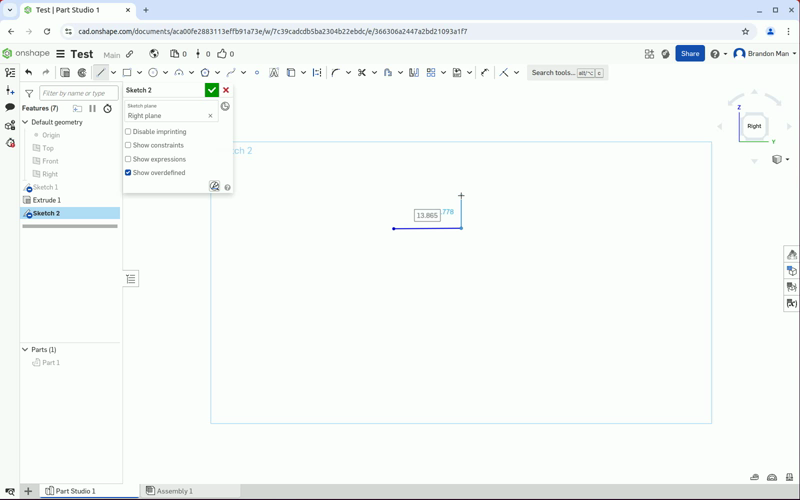
click(461, 195)
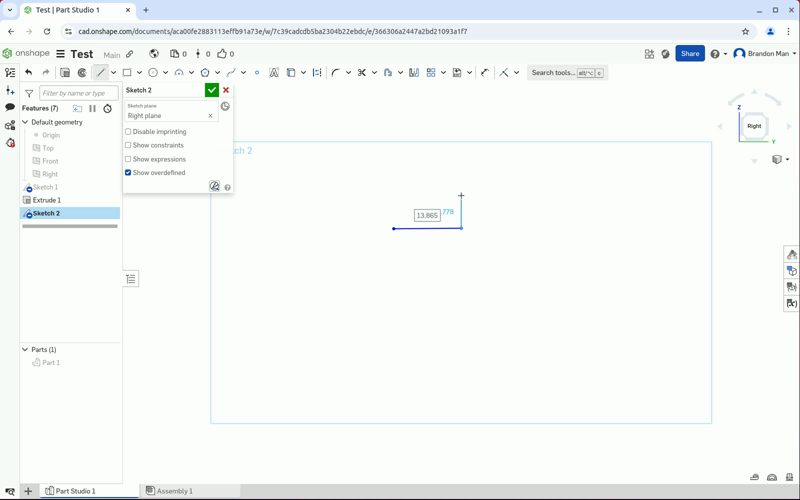
key_up(shift)
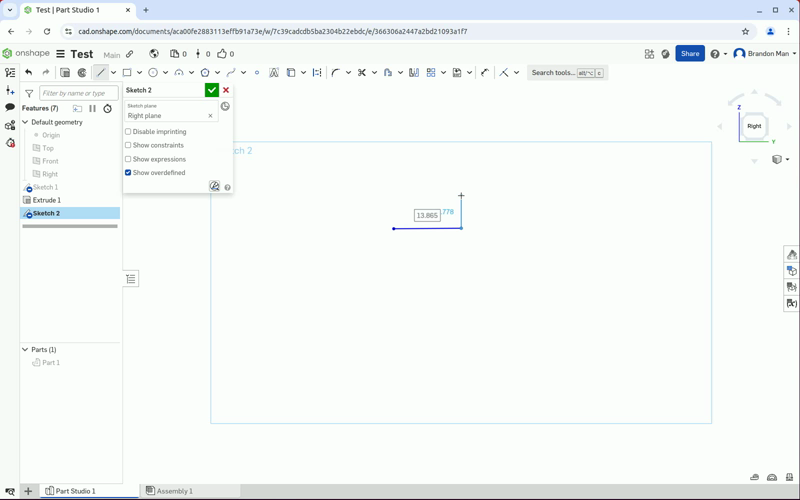
key_down(shift)
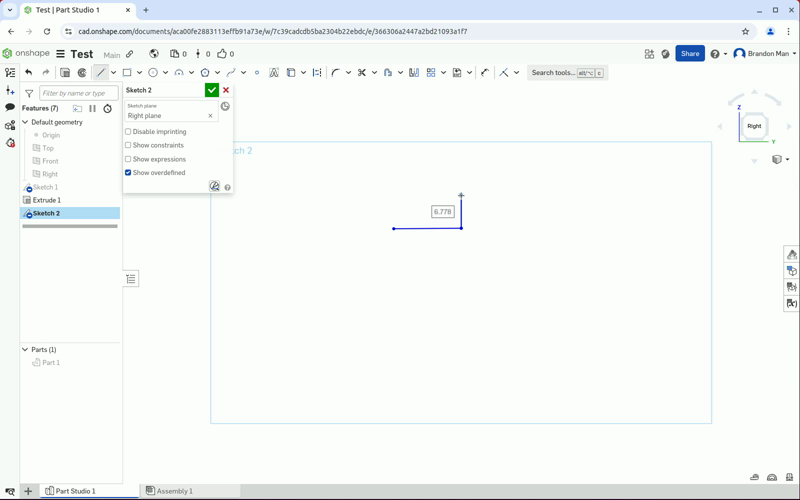
mouse_move(393, 228)
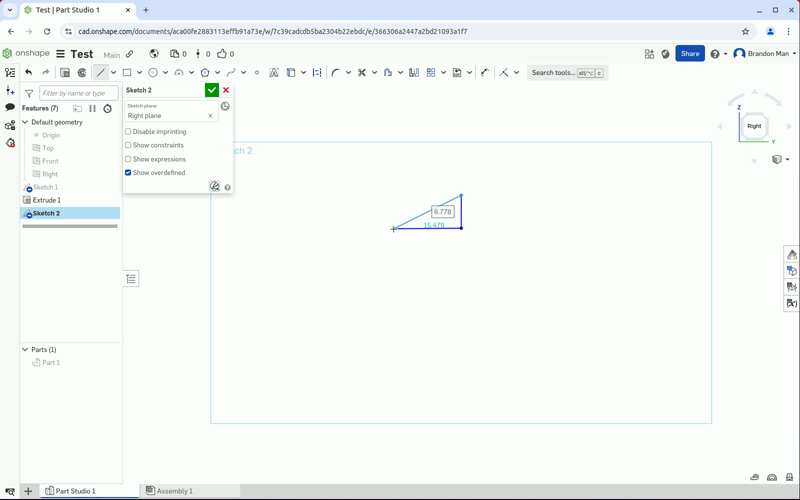
key_up(shift)
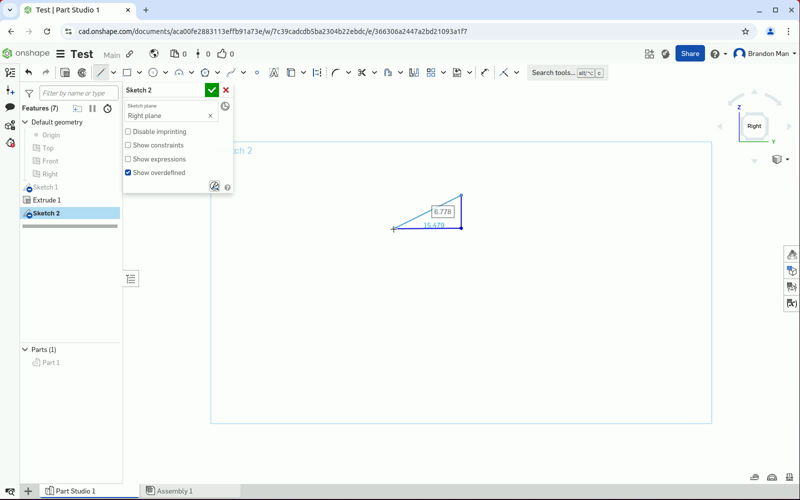
click(393, 228)
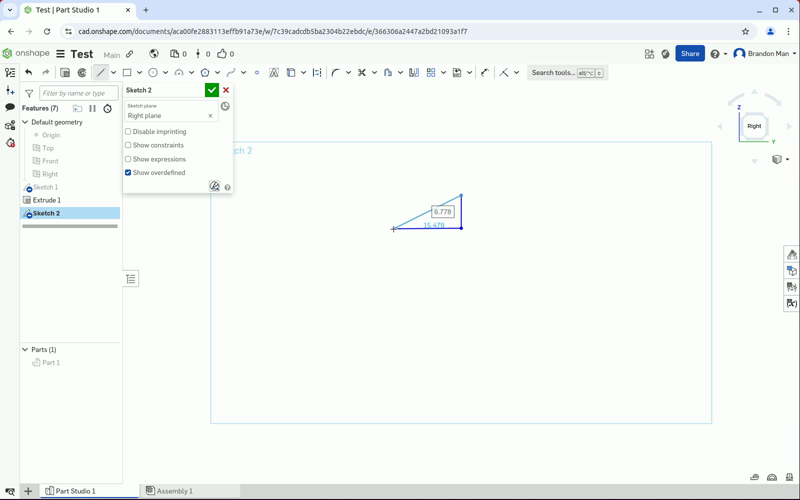
key(esc)
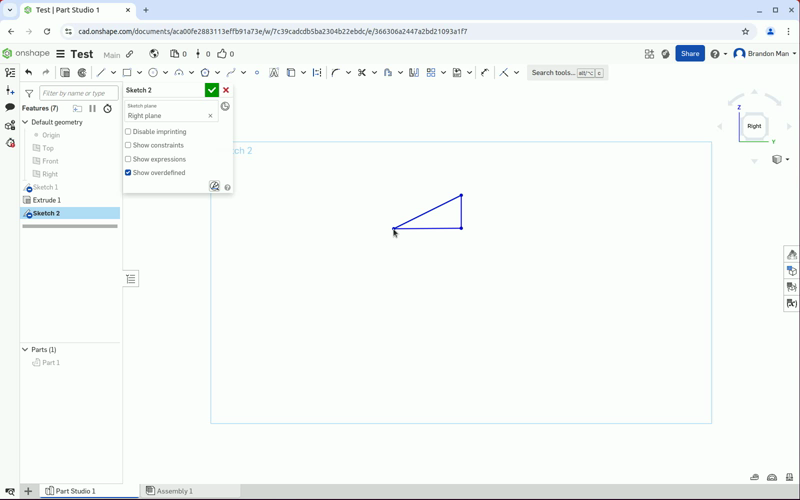
mouse_move(447, 220)
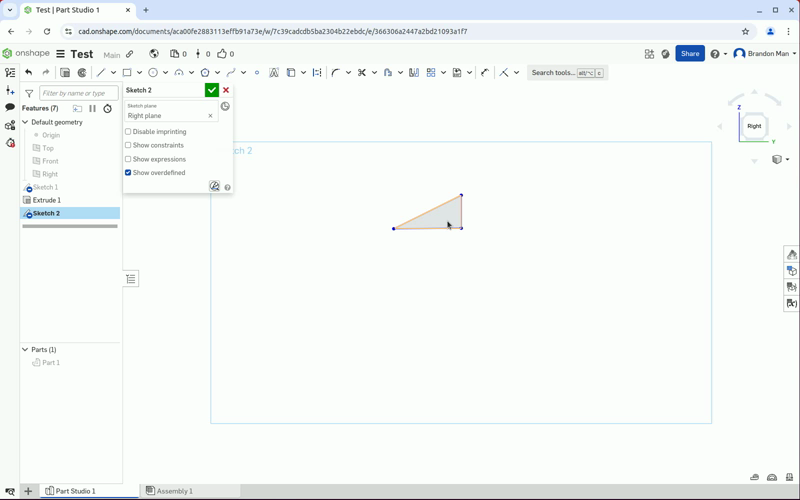
scroll(6)
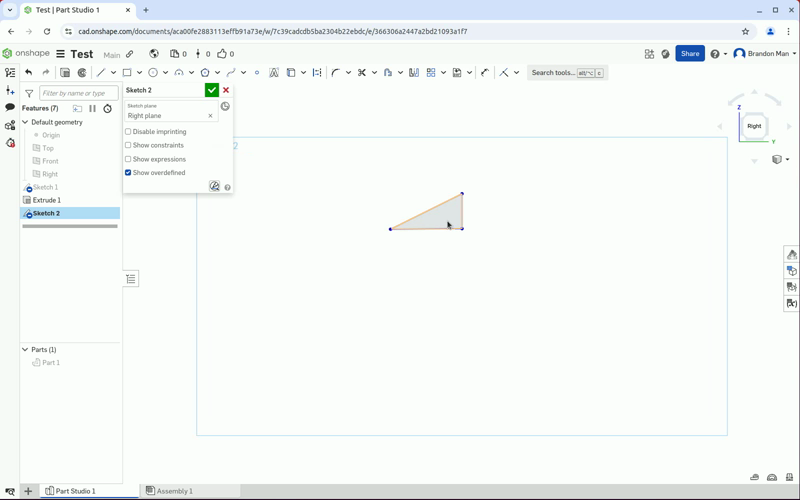
scroll(6)
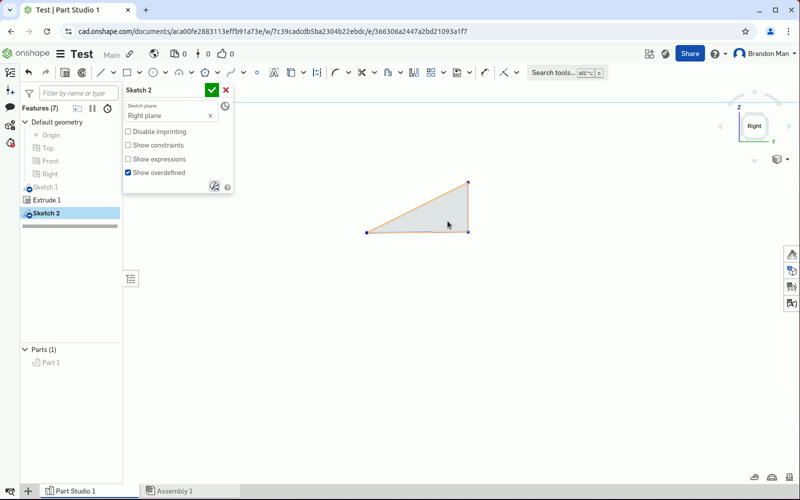
scroll(6)
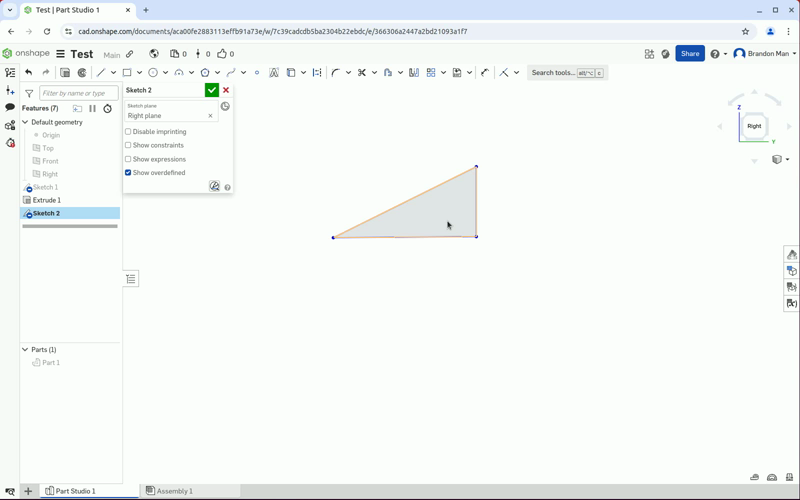
scroll(6)
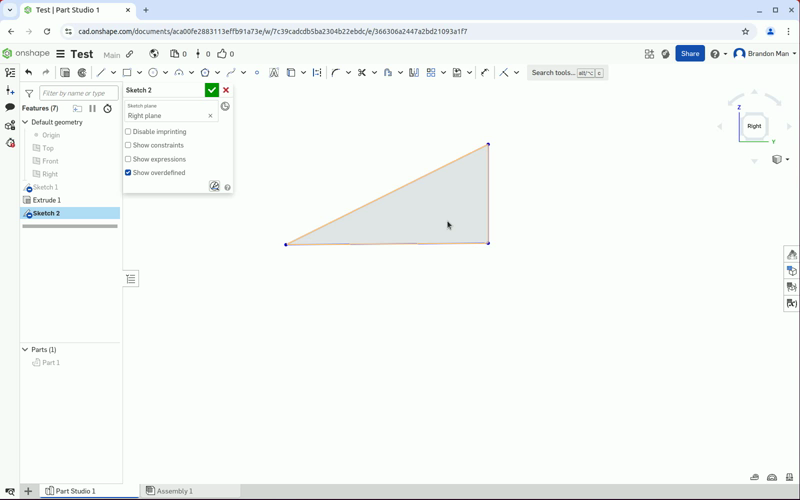
scroll(6)
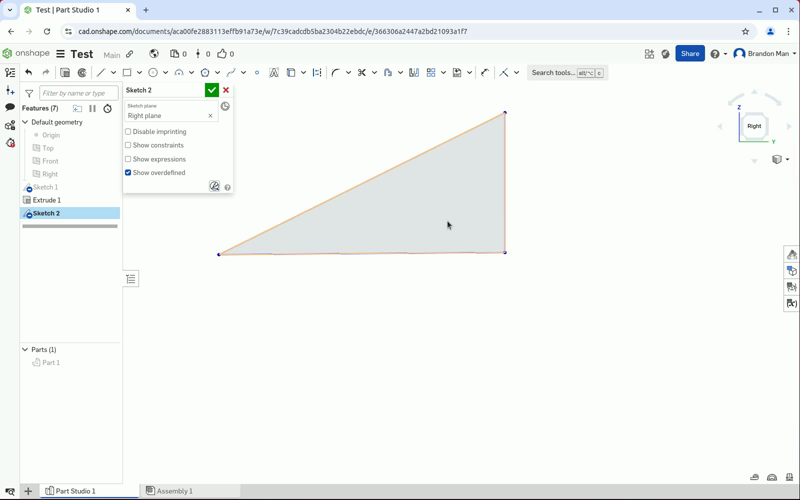
scroll(6)
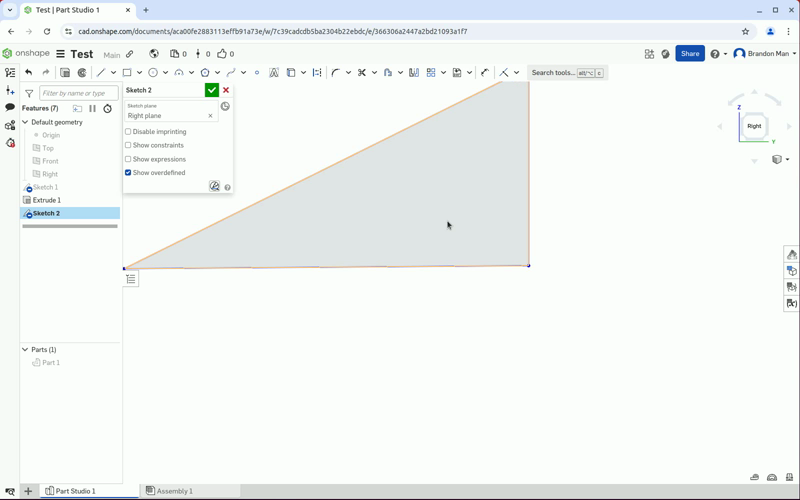
scroll(6)
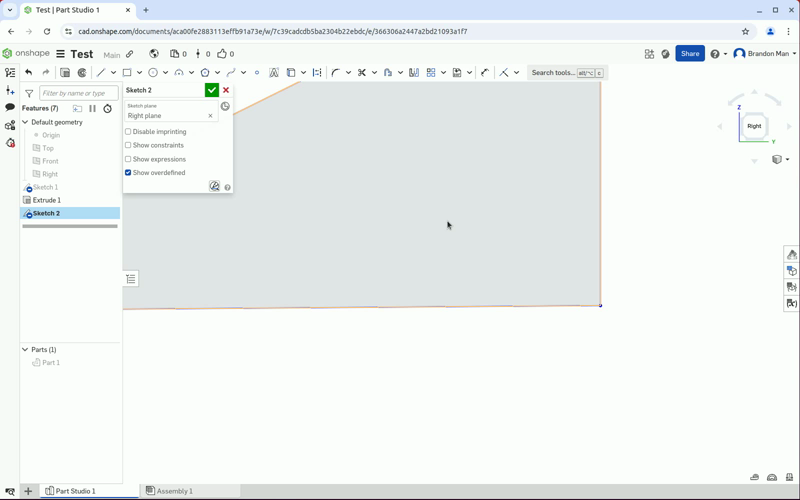
click(447, 220)
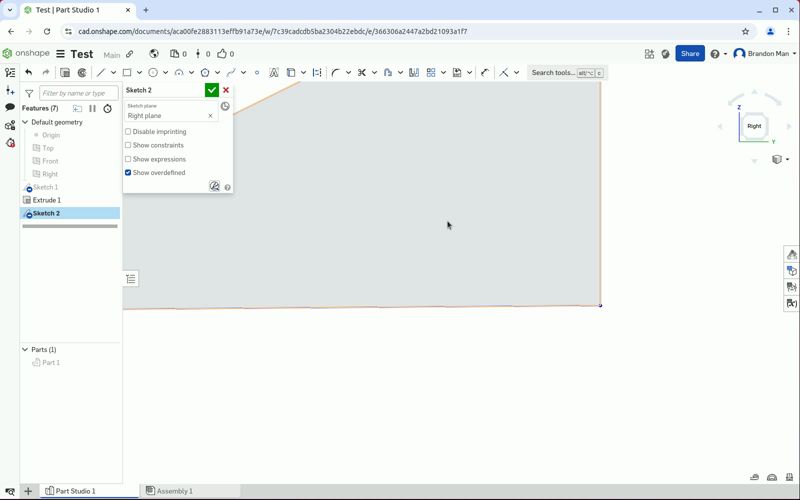
scroll(-6)
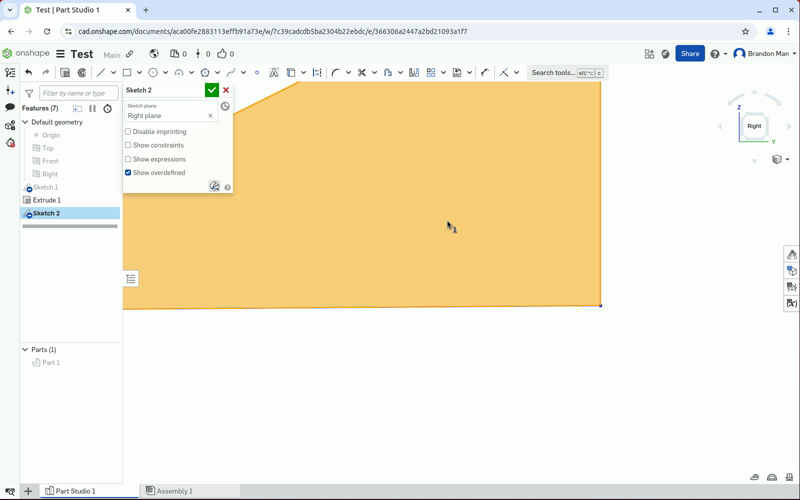
scroll(-6)
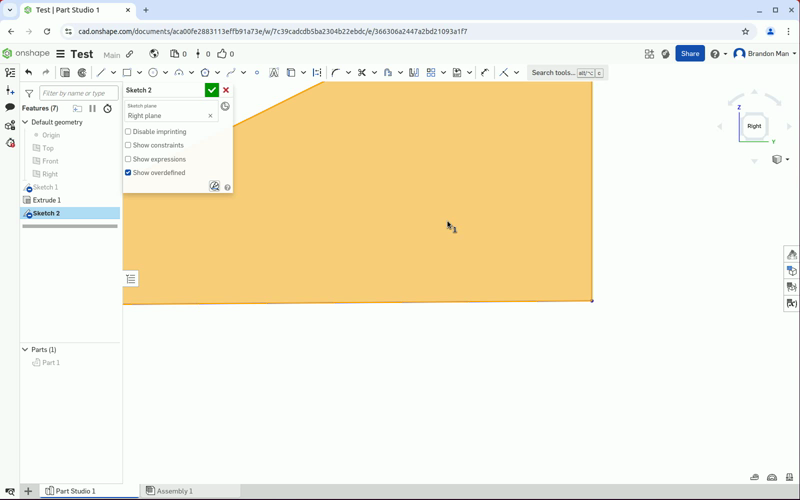
scroll(-6)
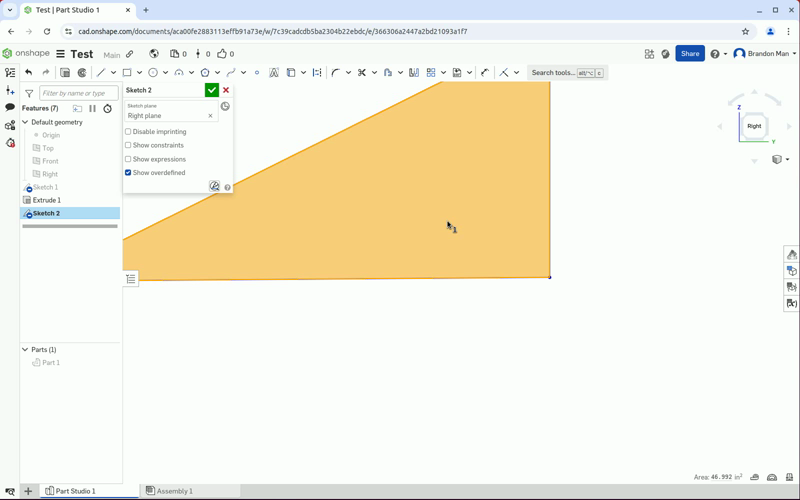
scroll(-6)
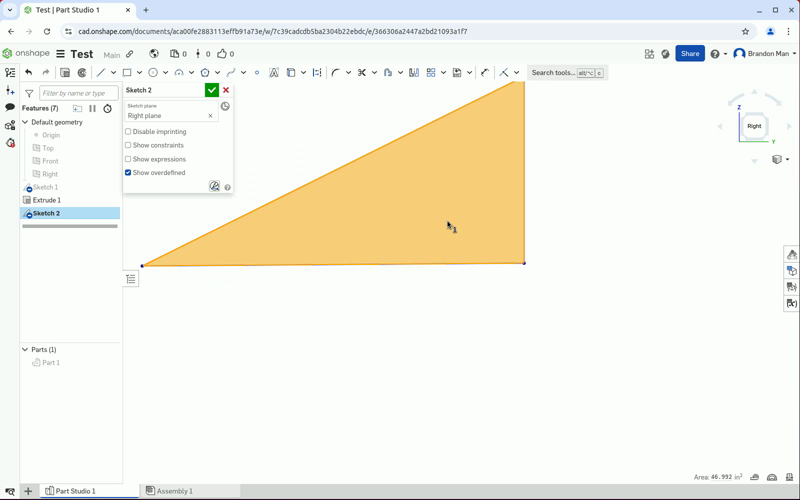
scroll(-6)
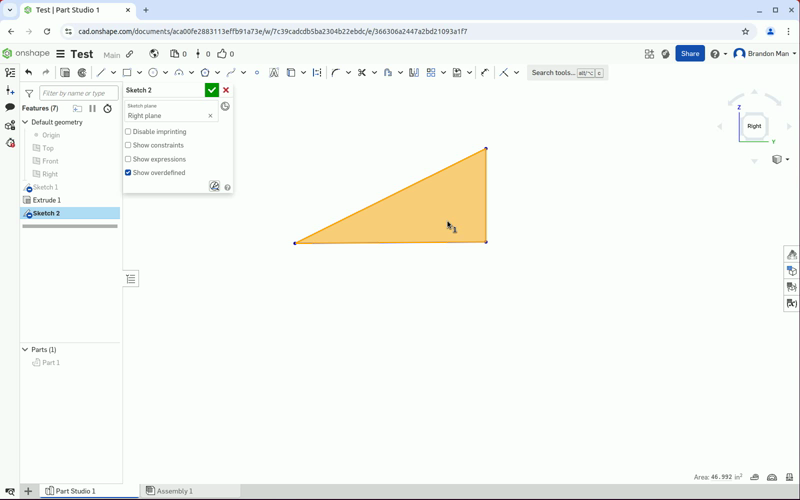
scroll(-6)
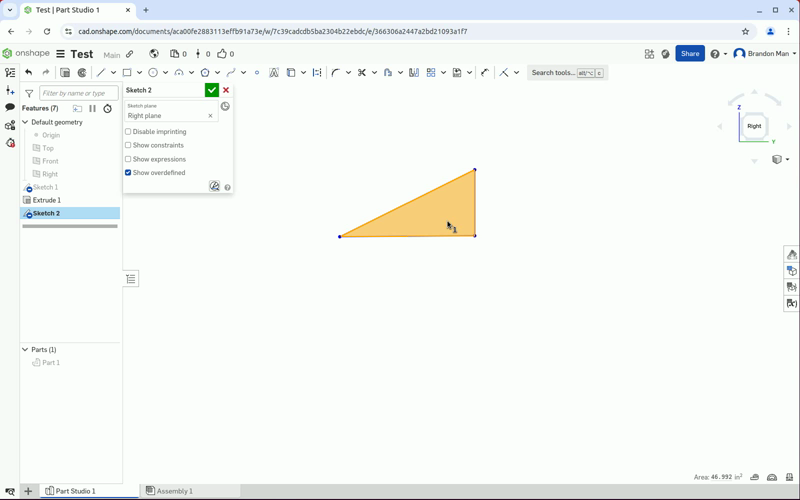
scroll(-6)
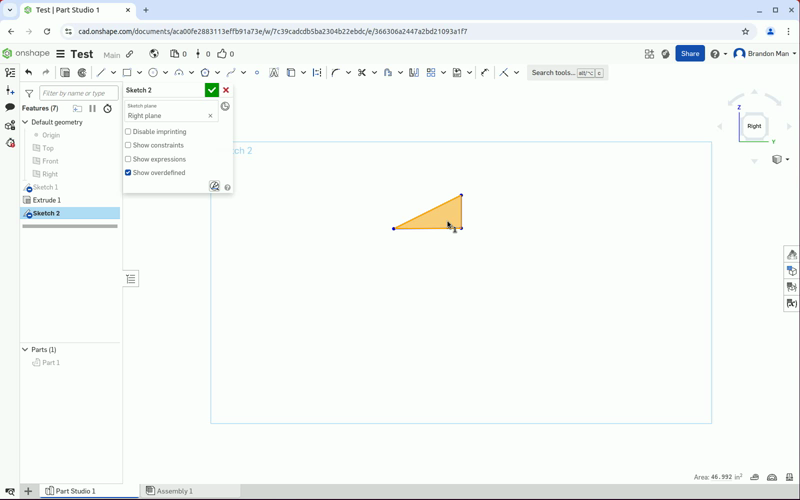
mouse_move(73, 352)
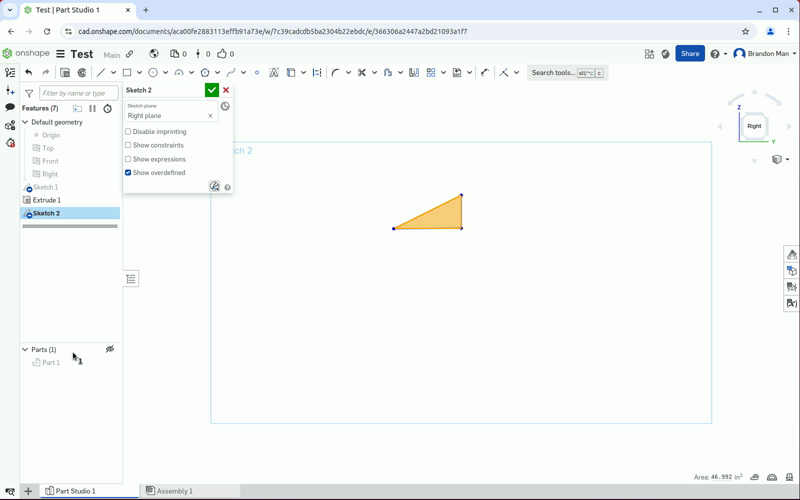
key(shift+y)
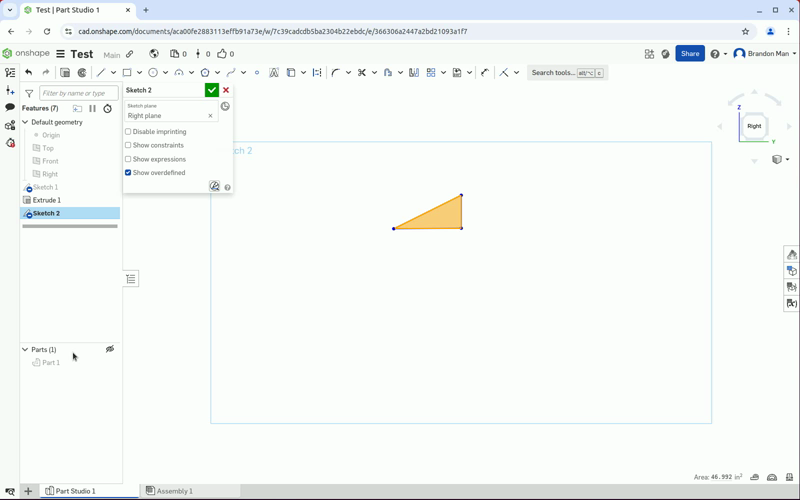
key(shift+e)
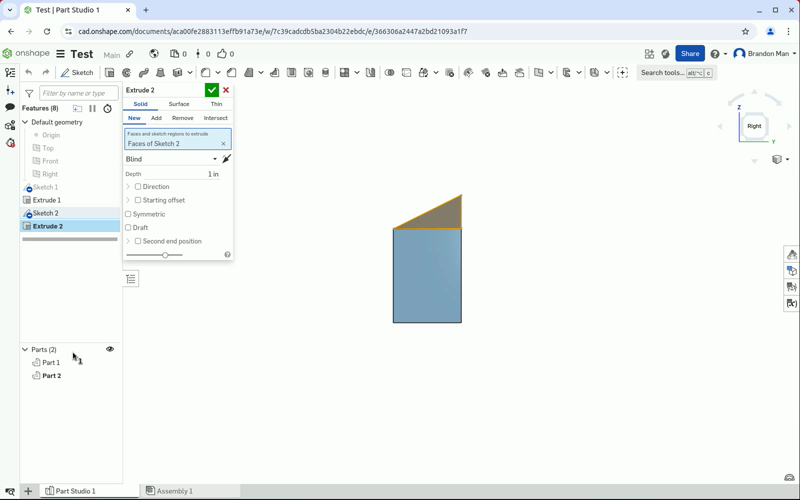
mouse_move(143, 106)
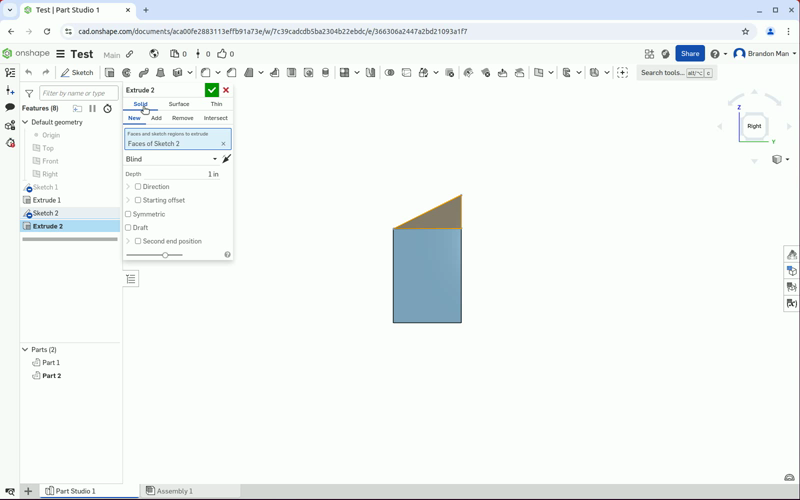
click(143, 106)
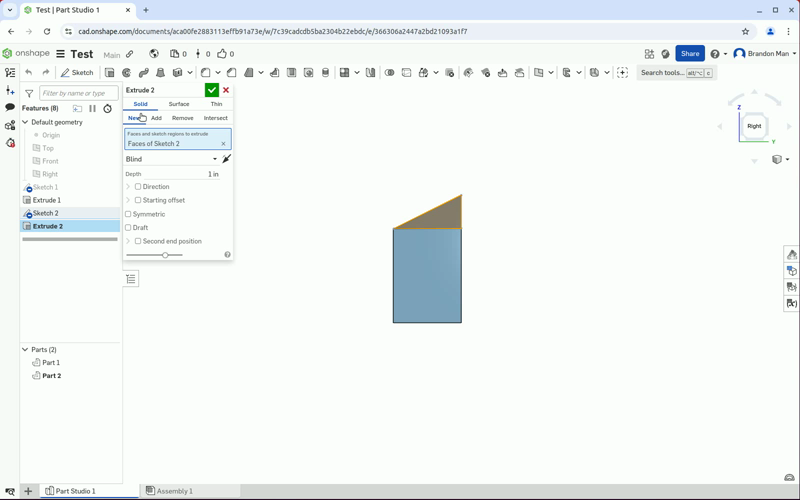
mouse_move(137, 120)
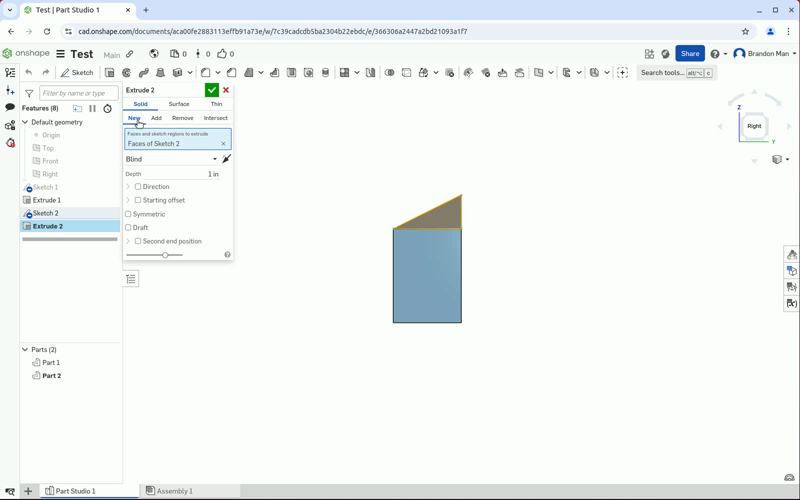
click(137, 120)
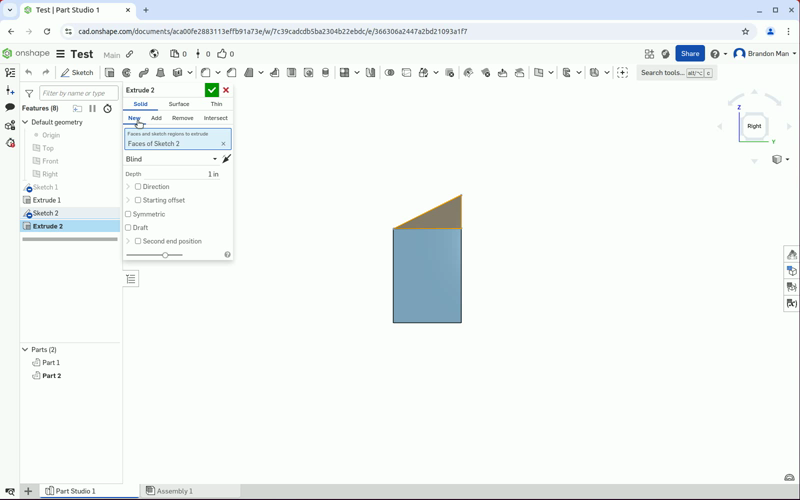
key(tab, 4)
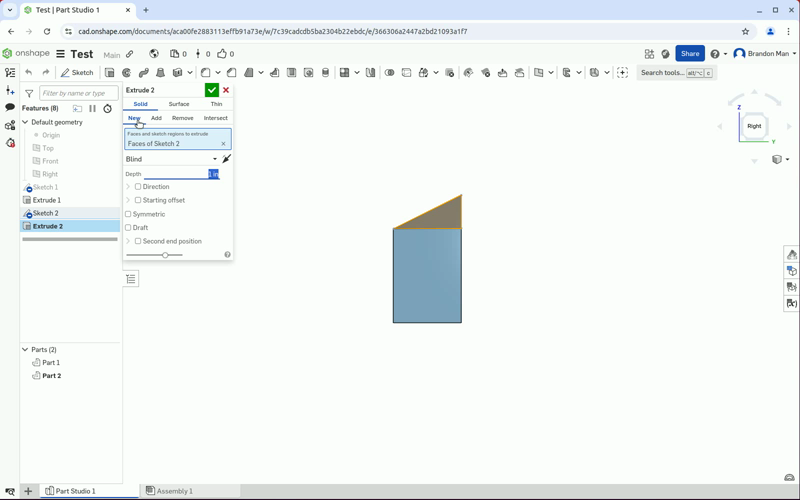
text(-23.108)
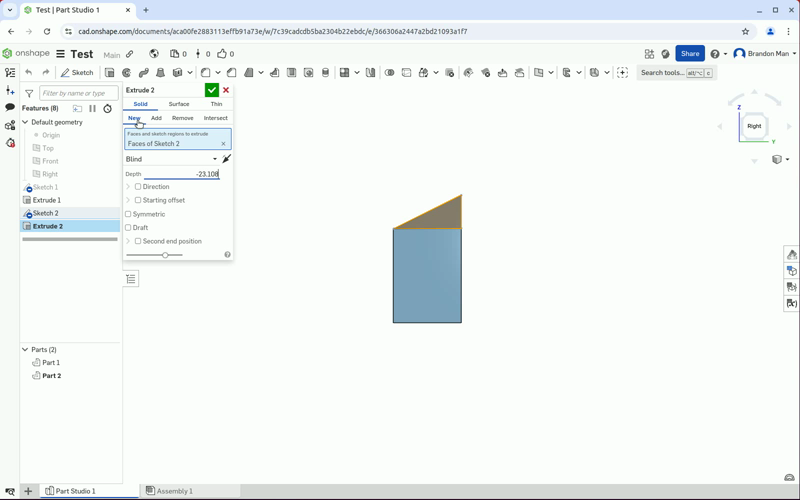
key(enter)
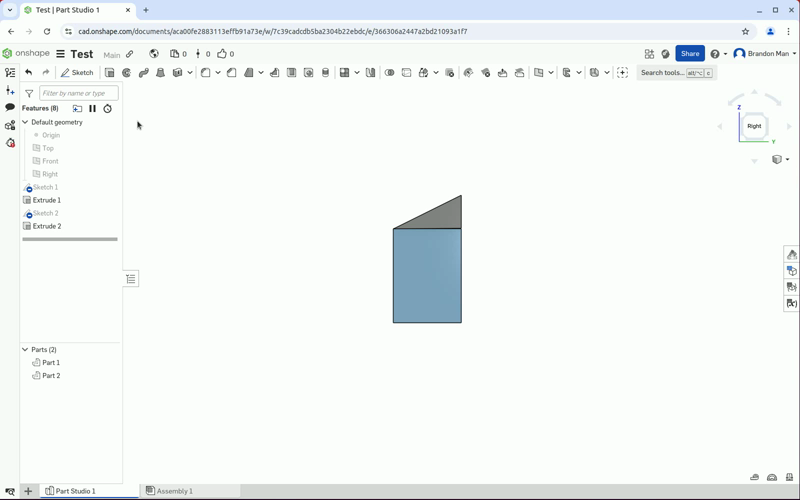
key(shift+h)
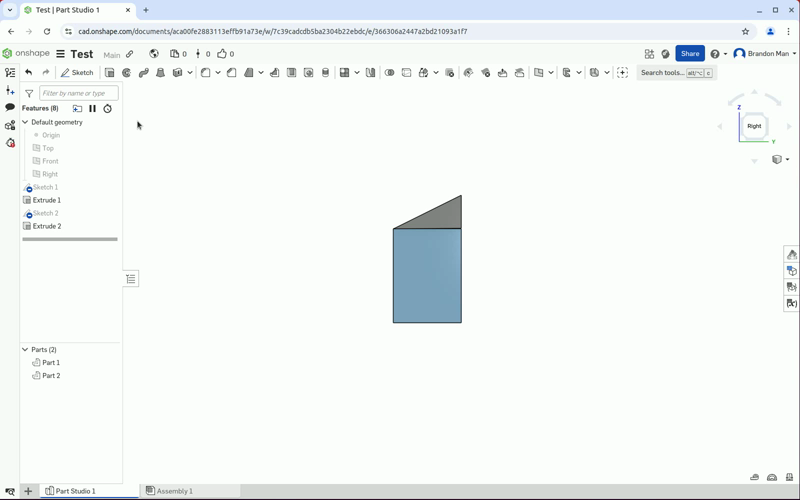
key(shift+h)
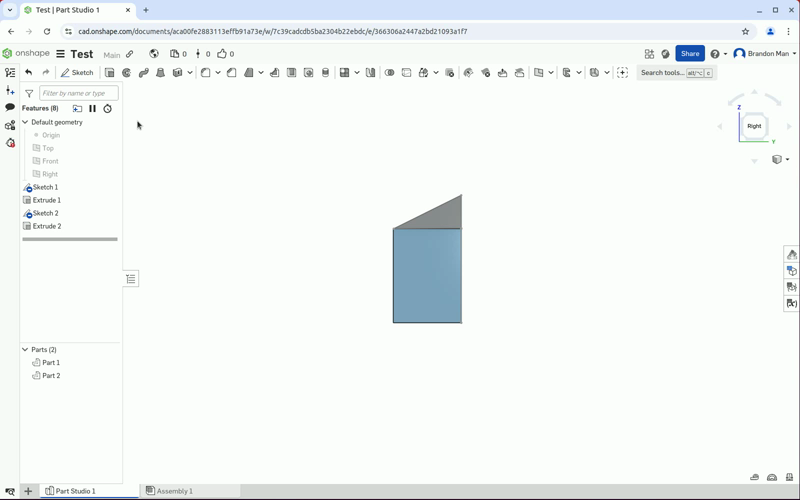
key(shift+7)
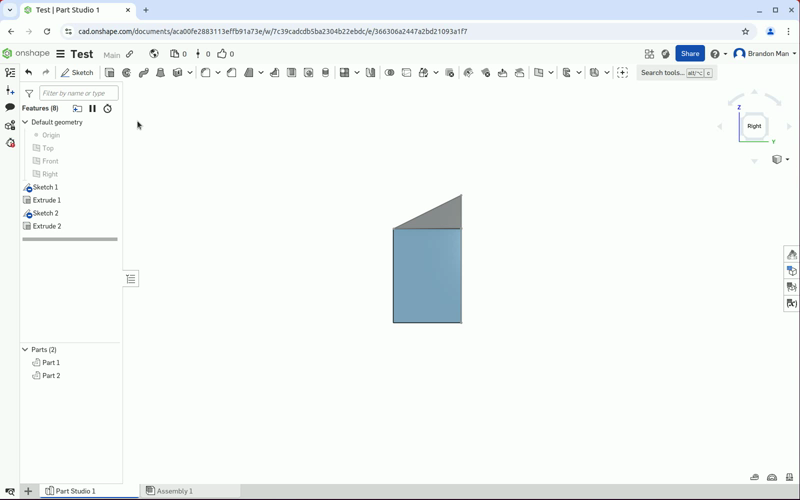
key(right, 2)
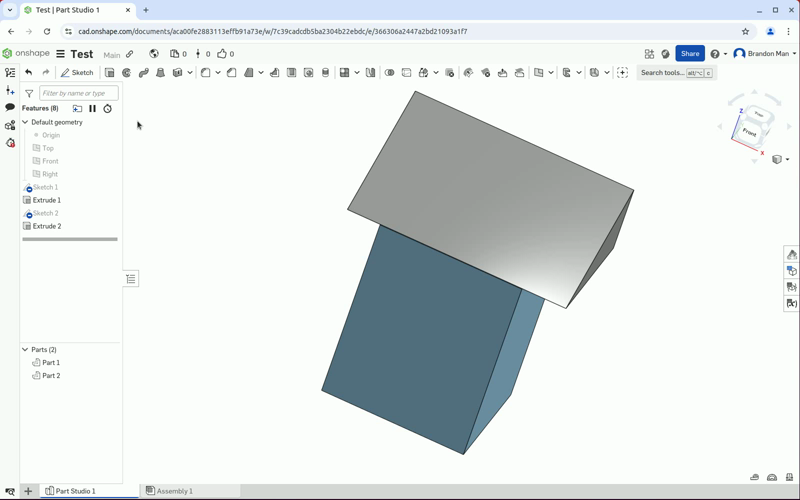
key(down, 2)
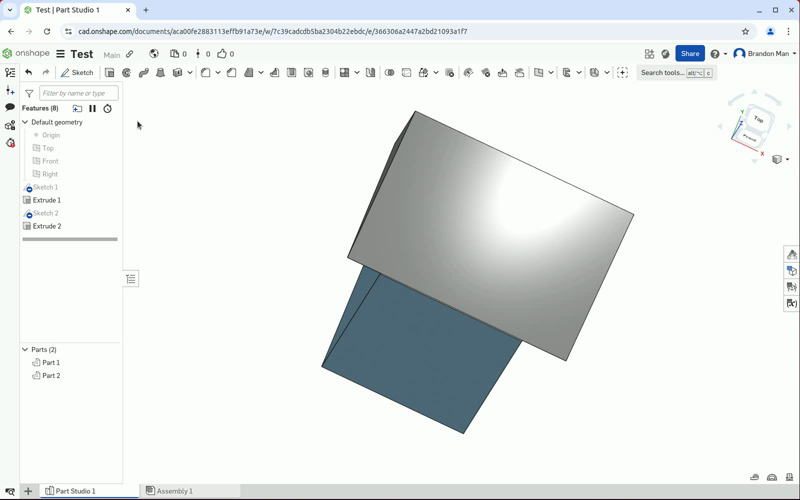
key(up, 2)
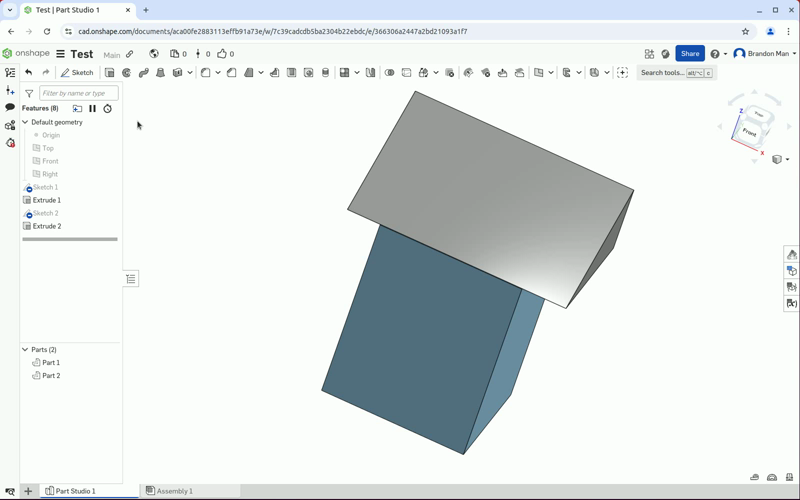
key(left, 2)
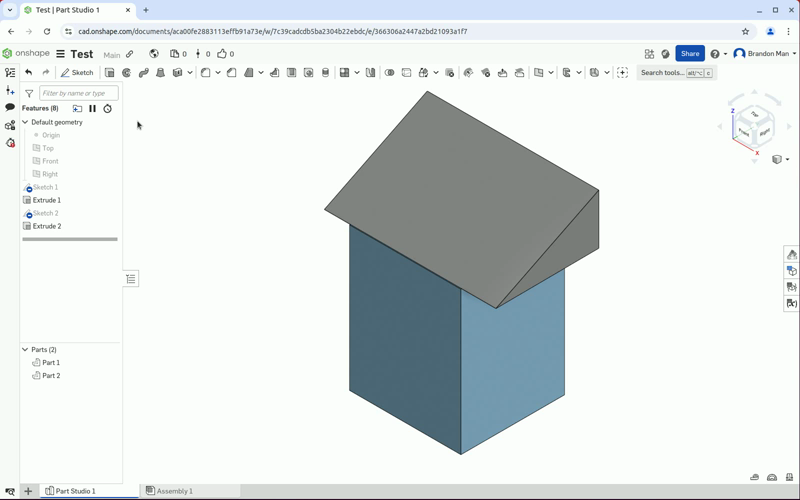
mouse_move(73, 189)
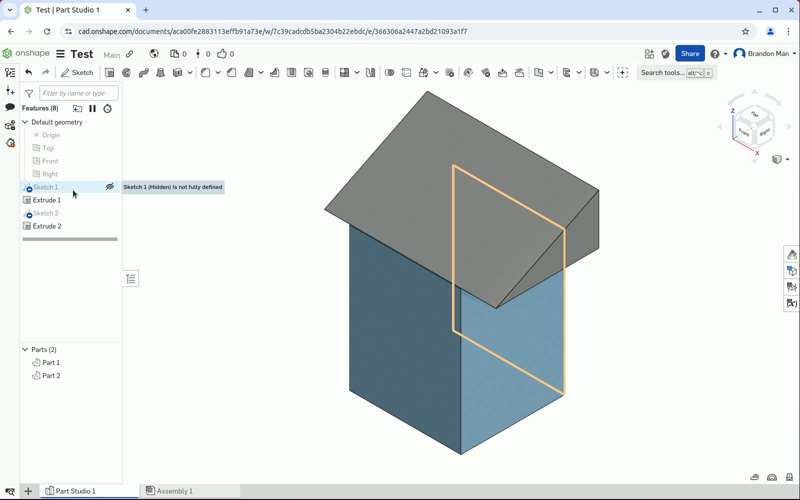
click(73, 189)